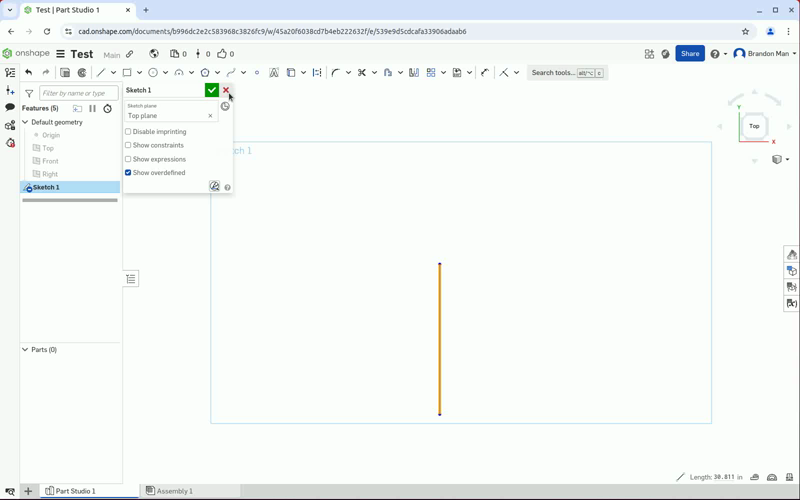
key(shift+h)
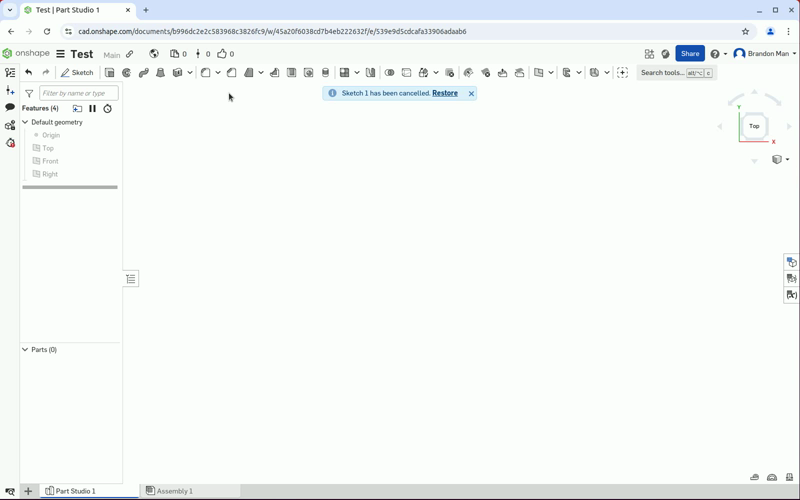
mouse_move(73, 352)
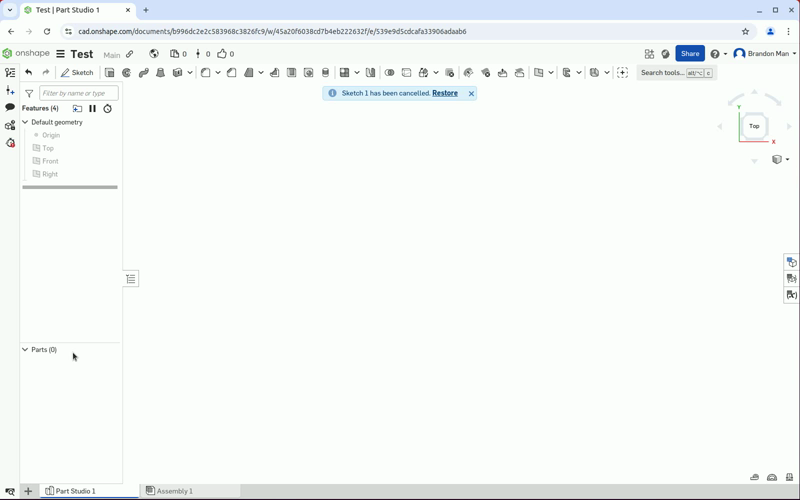
key(y)
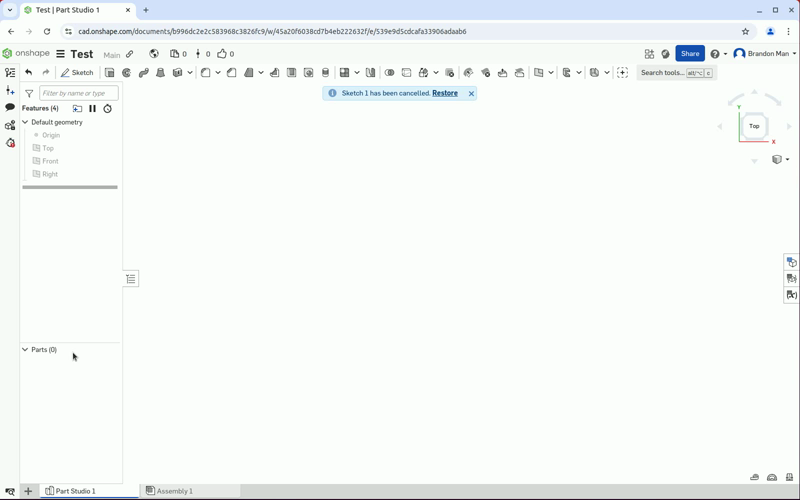
key(shift+p)
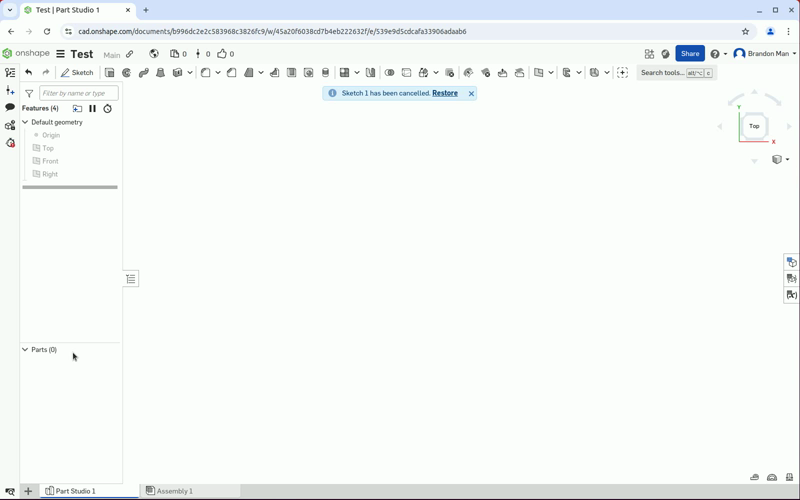
key(space)
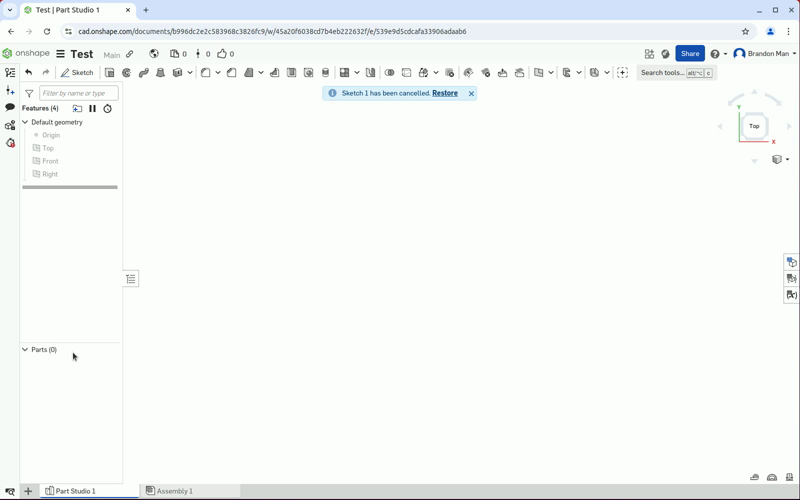
key_down(shift)
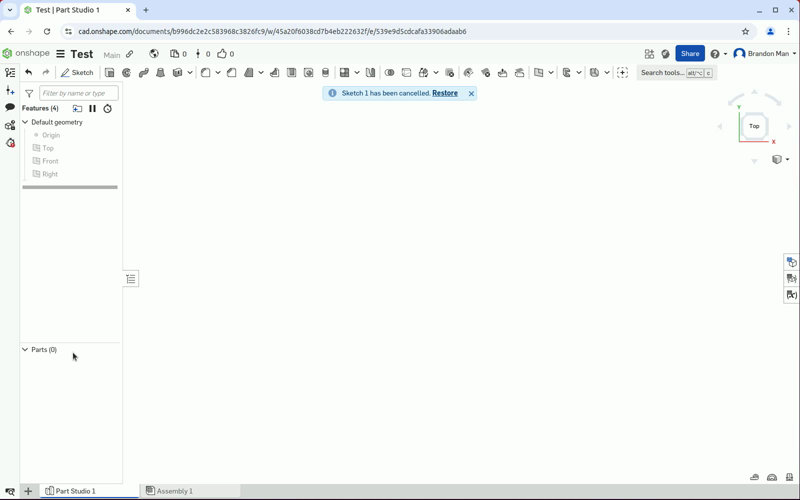
key(up)
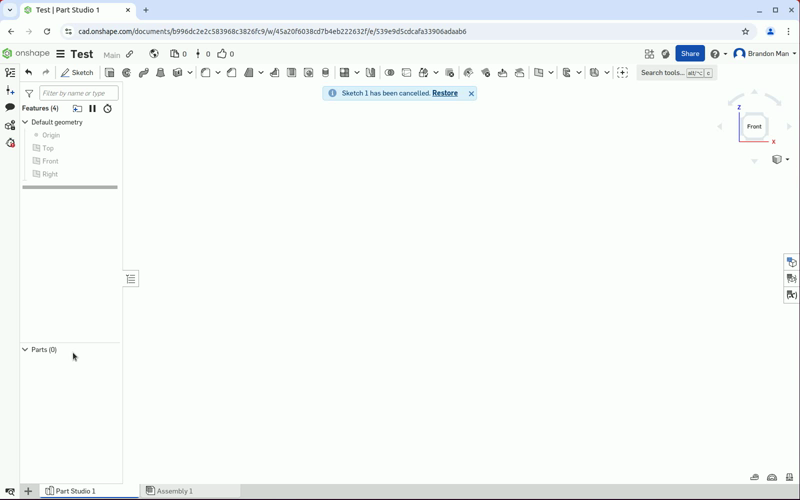
key_up(shift)
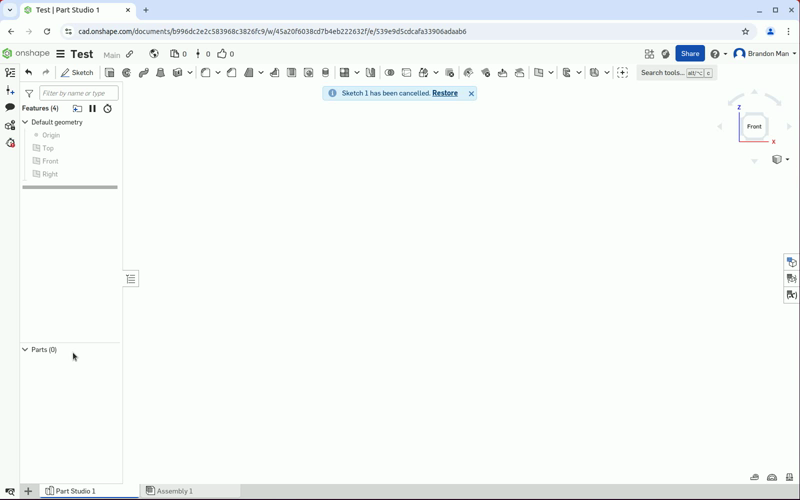
mouse_move(73, 352)
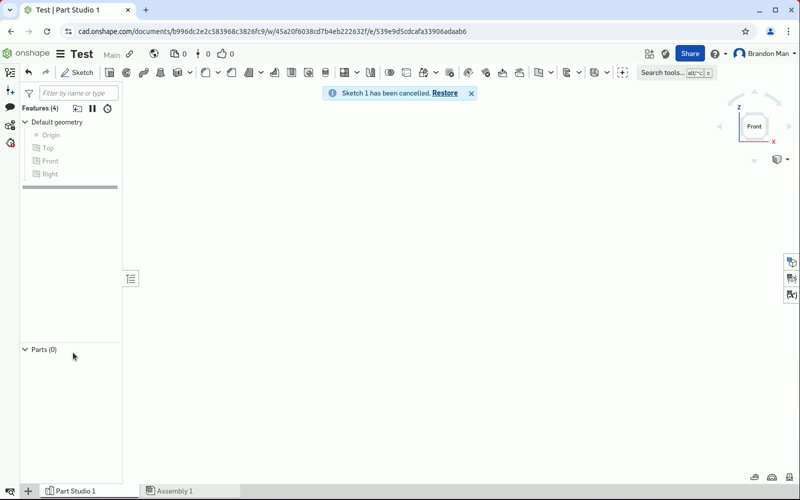
key(shift+y)
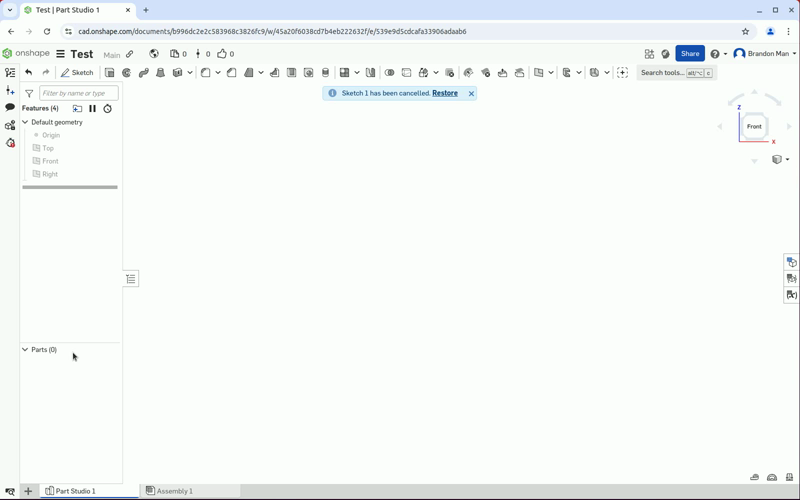
key(shift+s)
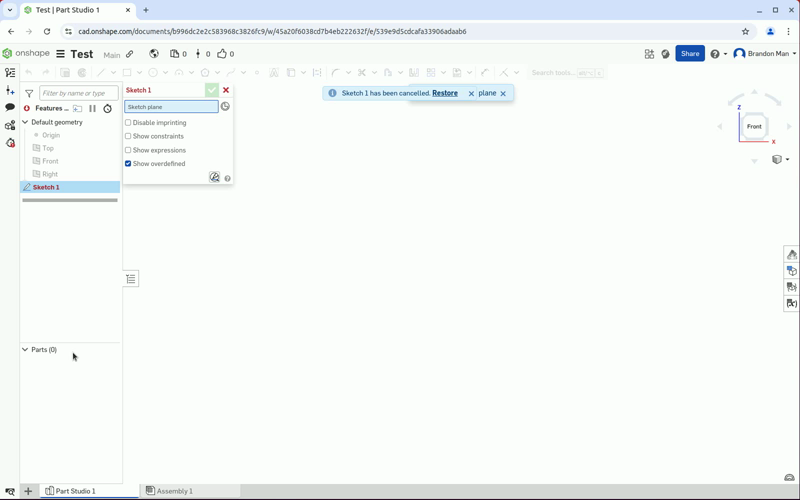
mouse_move(73, 163)
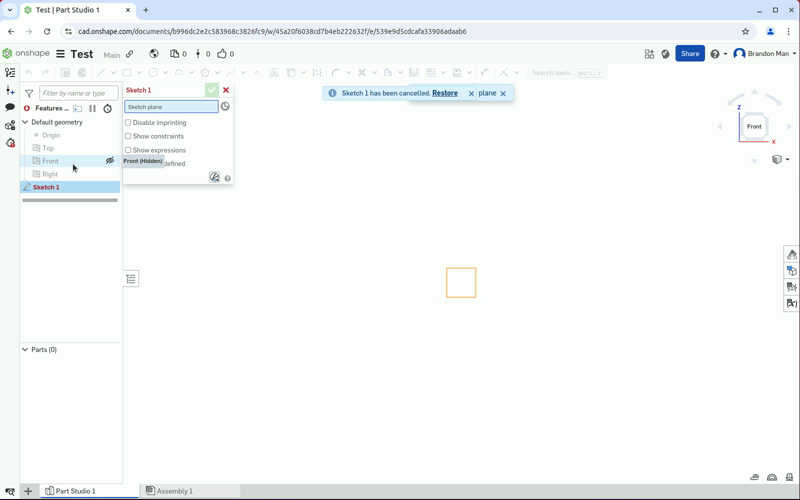
click(73, 163)
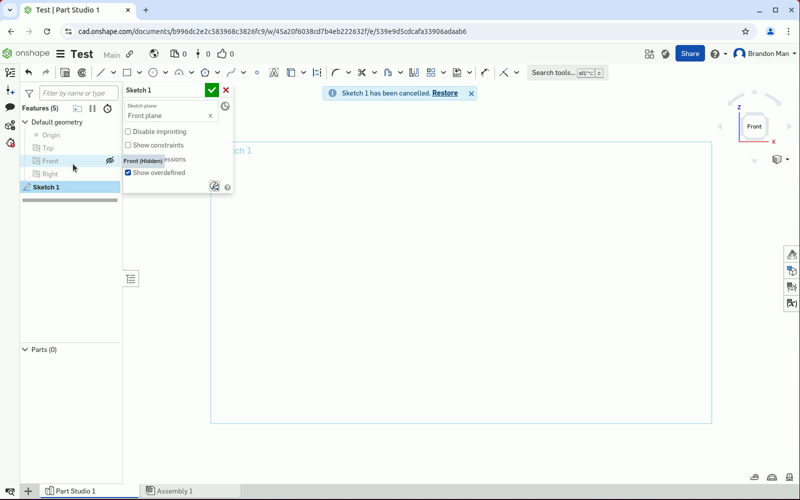
mouse_move(73, 352)
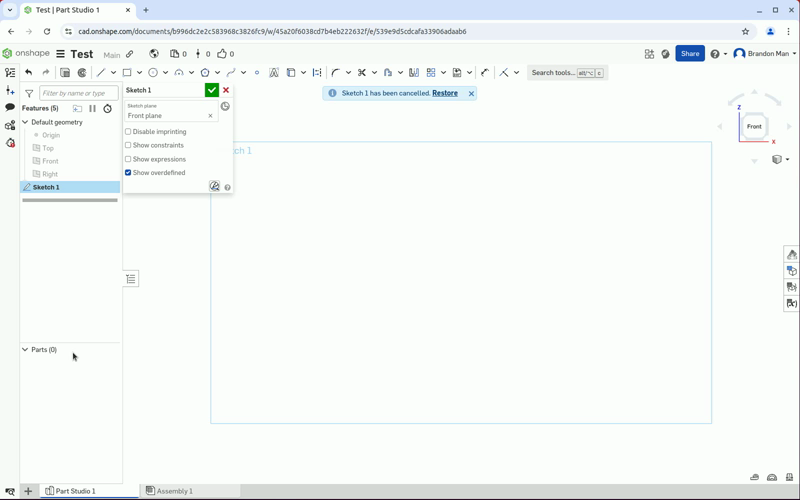
key(y)
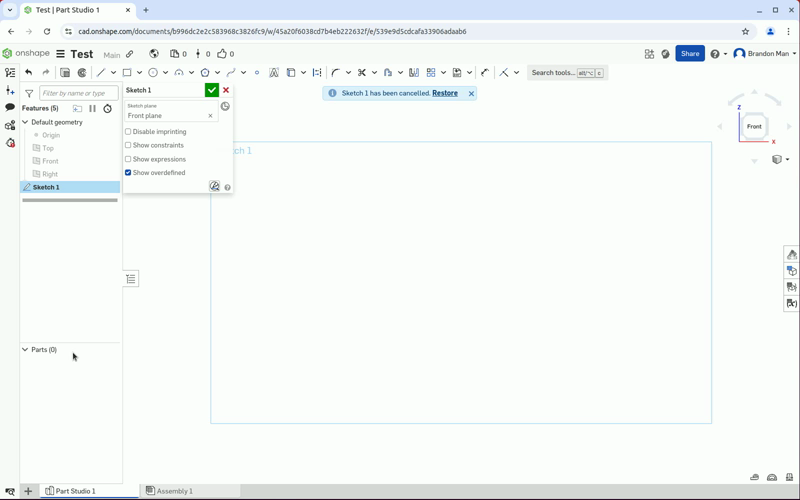
key(l)
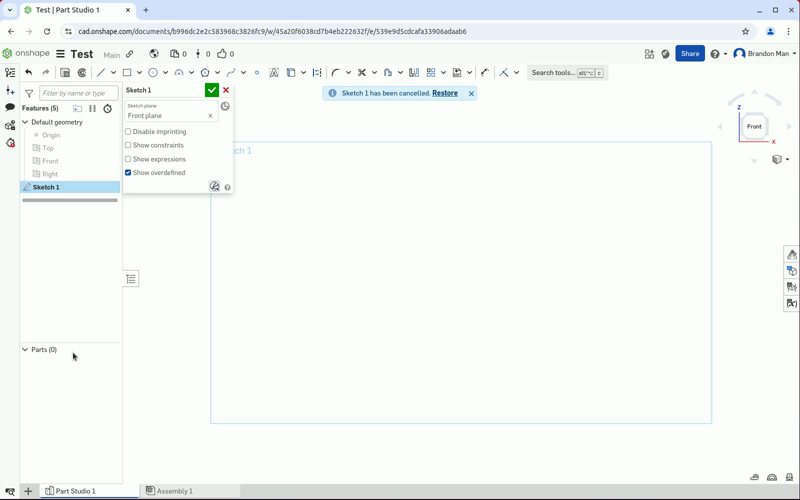
key_down(shift)
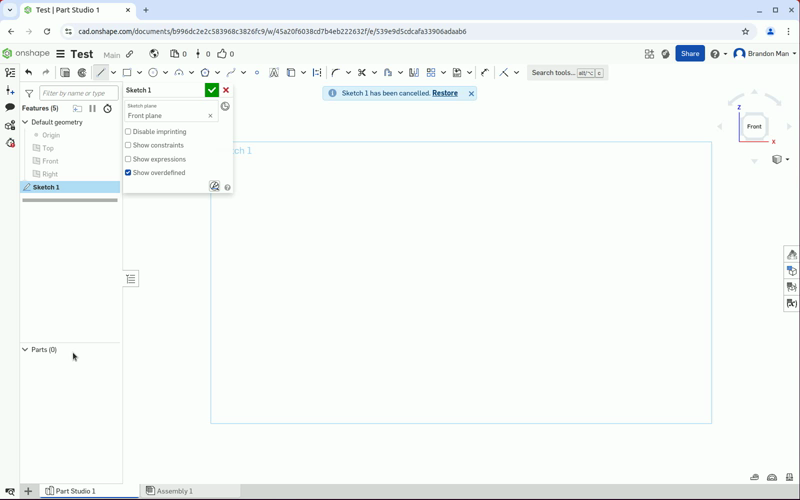
mouse_move(414, 303)
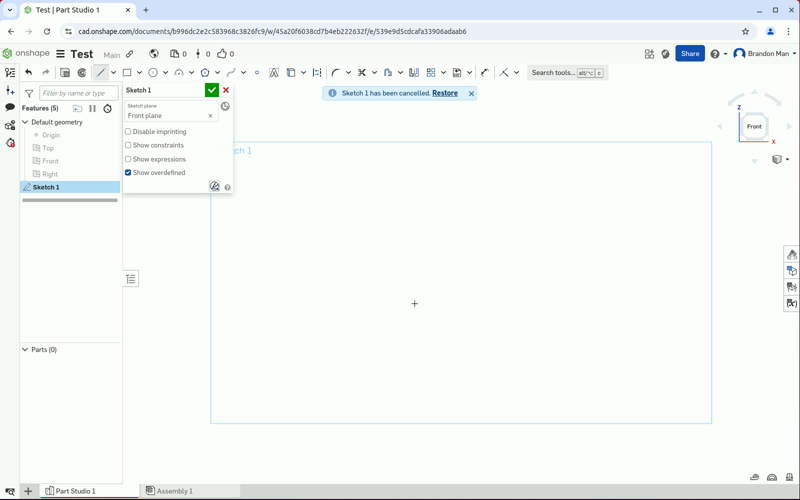
click(414, 303)
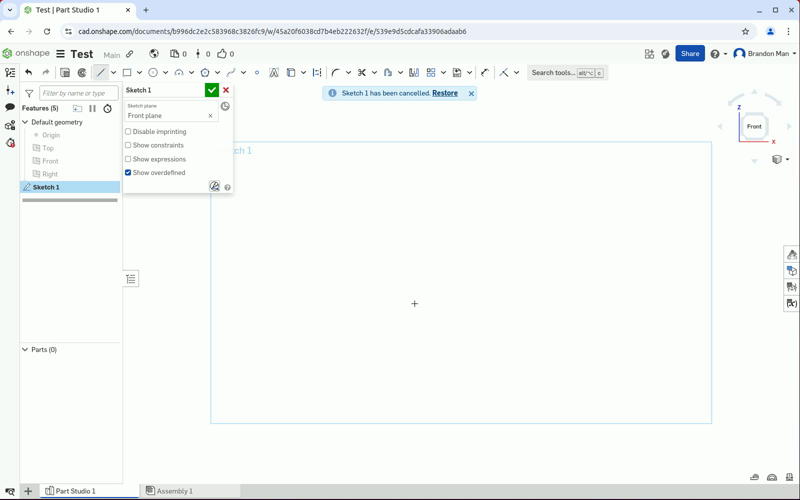
key_up(shift)
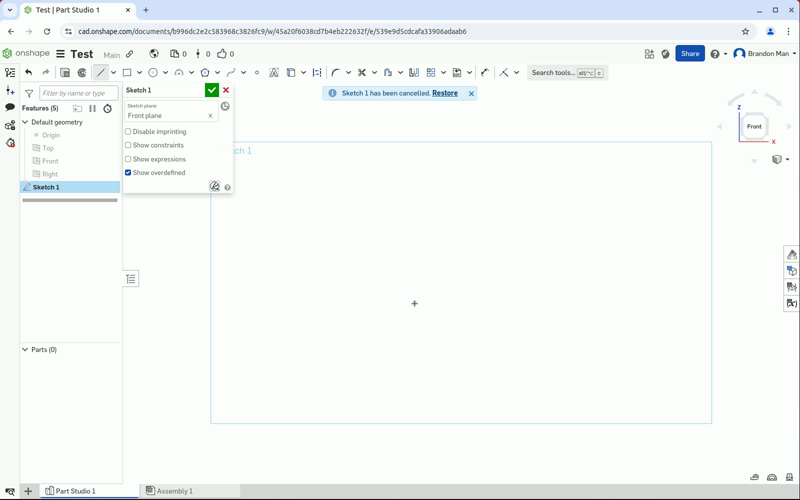
key_down(shift)
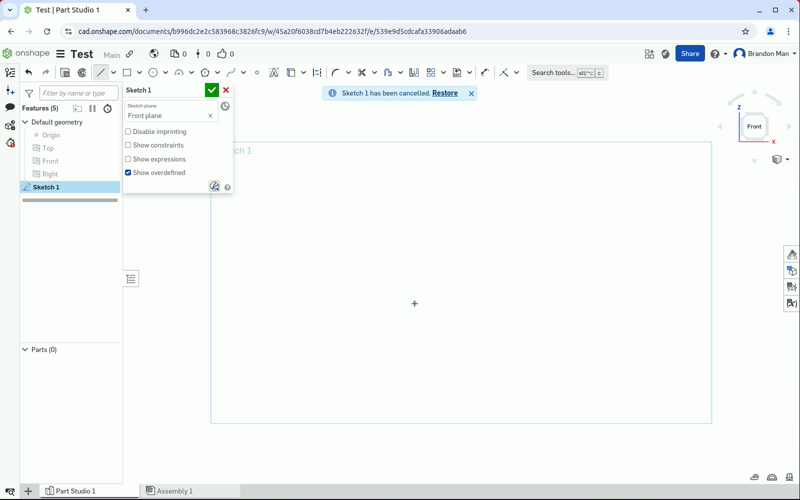
mouse_move(506, 303)
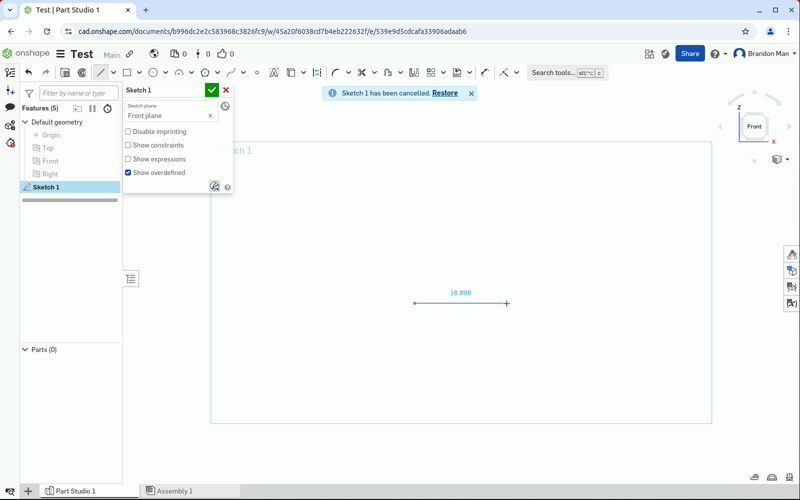
click(506, 303)
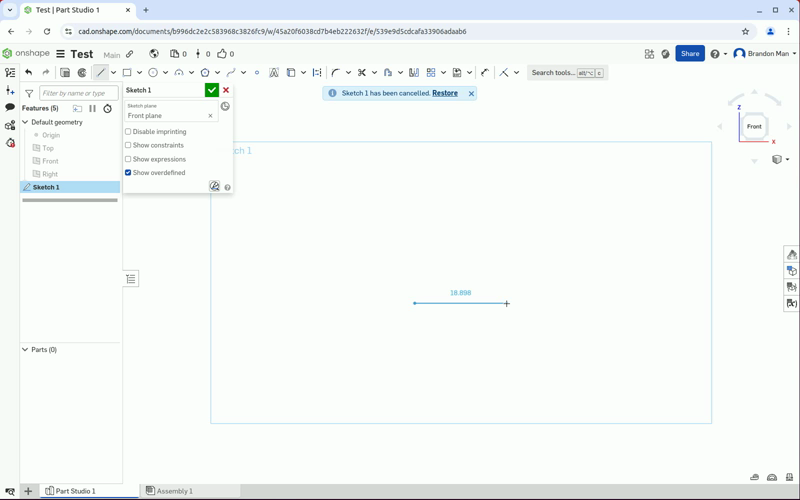
key_up(shift)
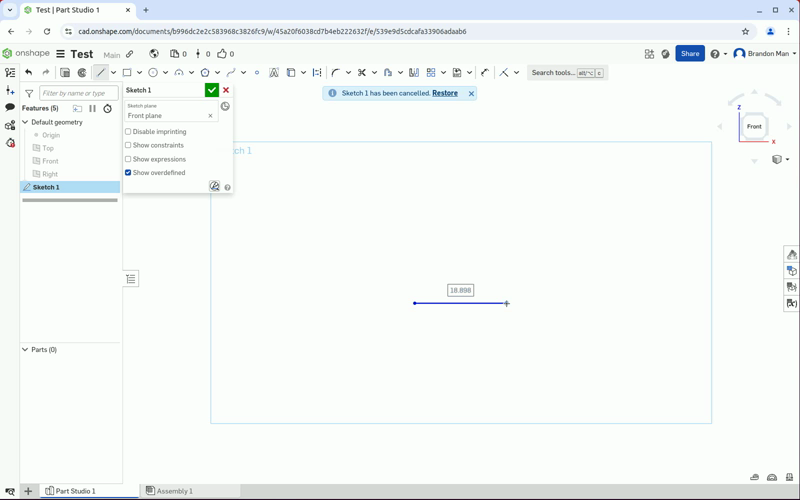
key_down(shift)
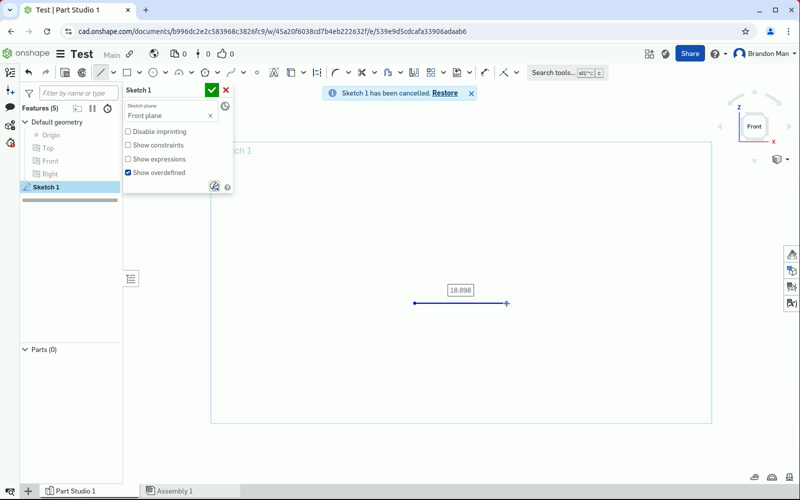
mouse_move(536, 303)
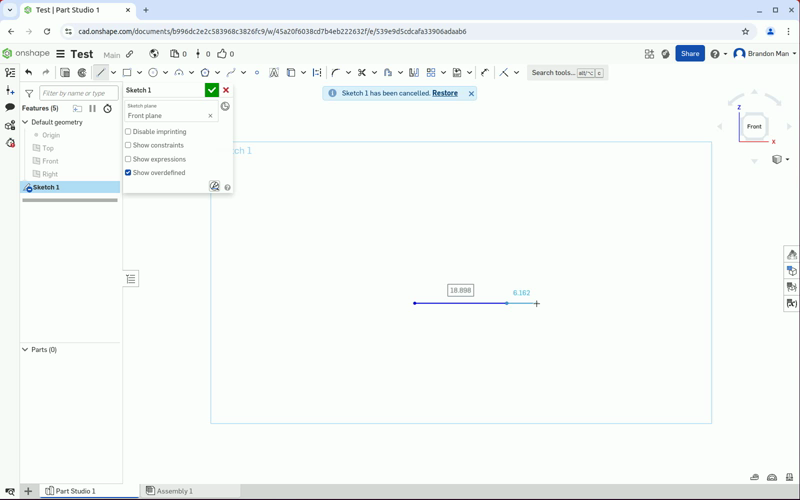
mouse_move(506, 256)
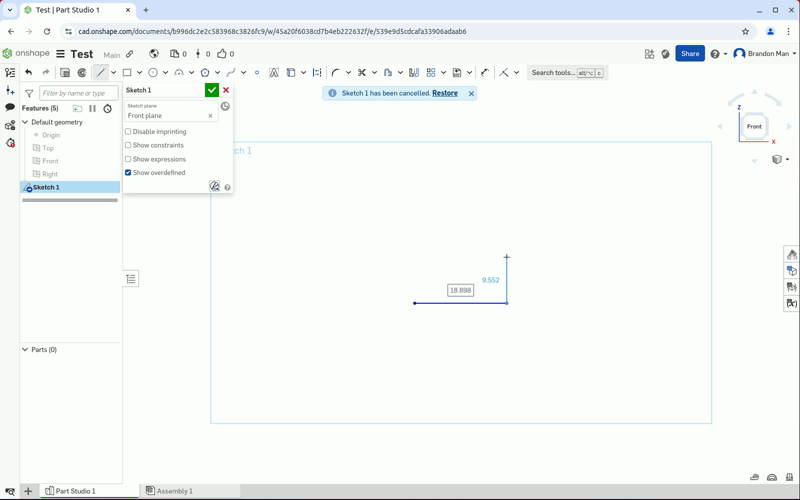
click(506, 256)
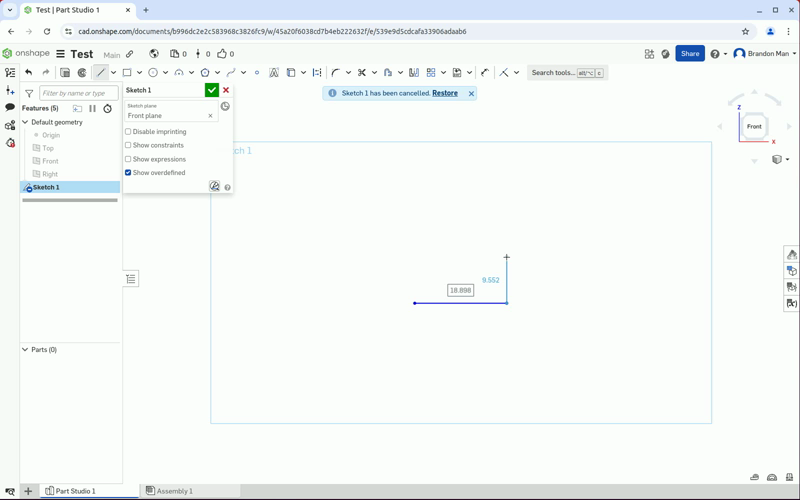
key_up(shift)
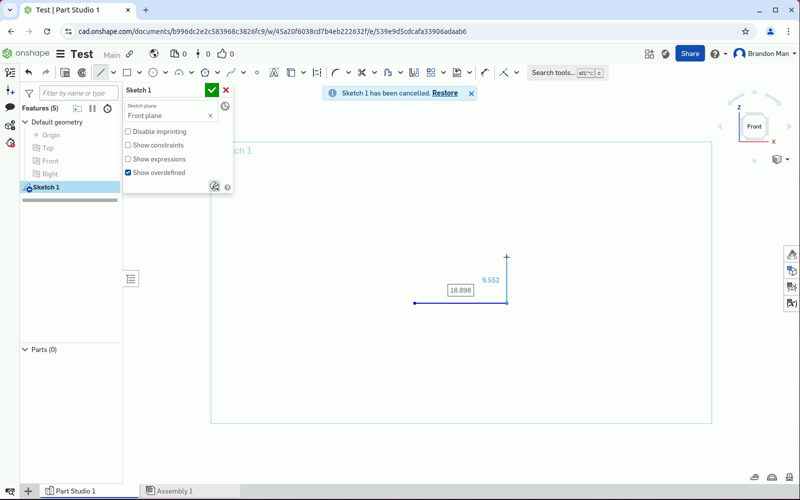
key_down(shift)
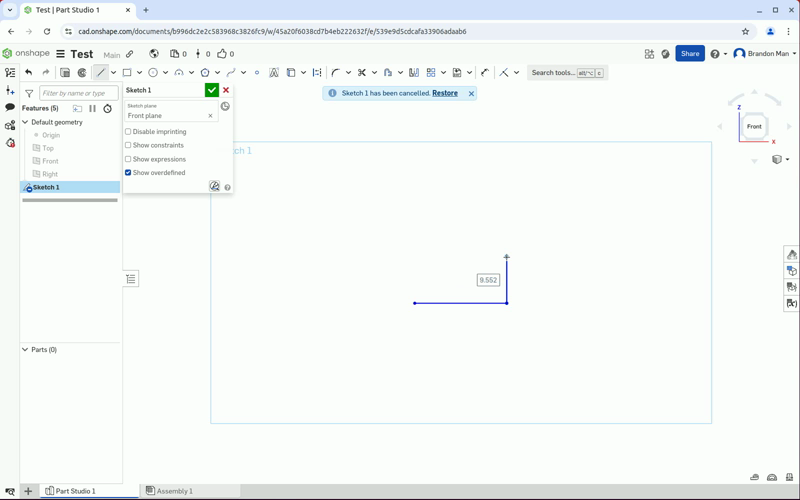
mouse_move(414, 256)
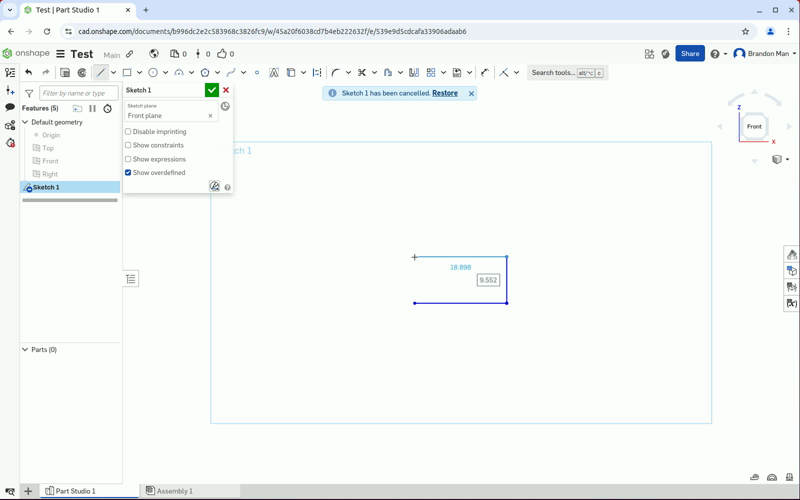
click(414, 256)
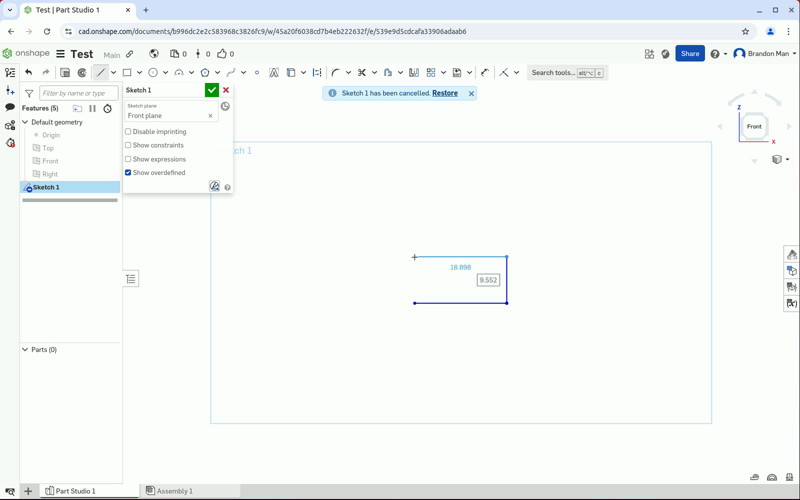
key_up(shift)
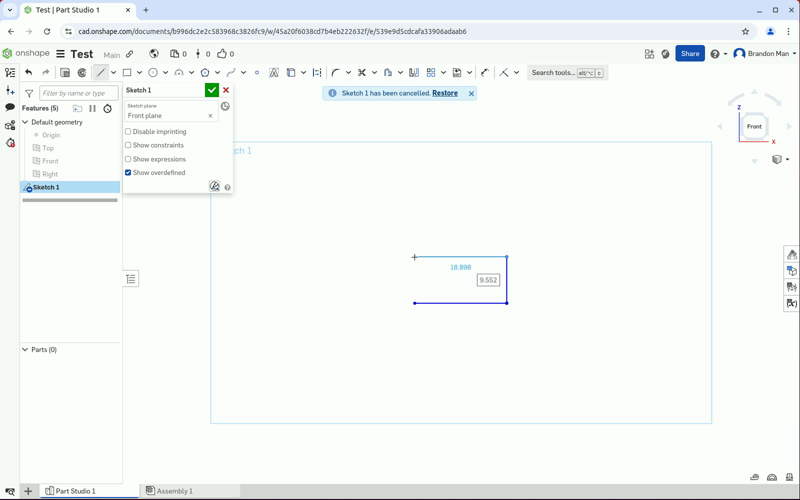
mouse_move(444, 256)
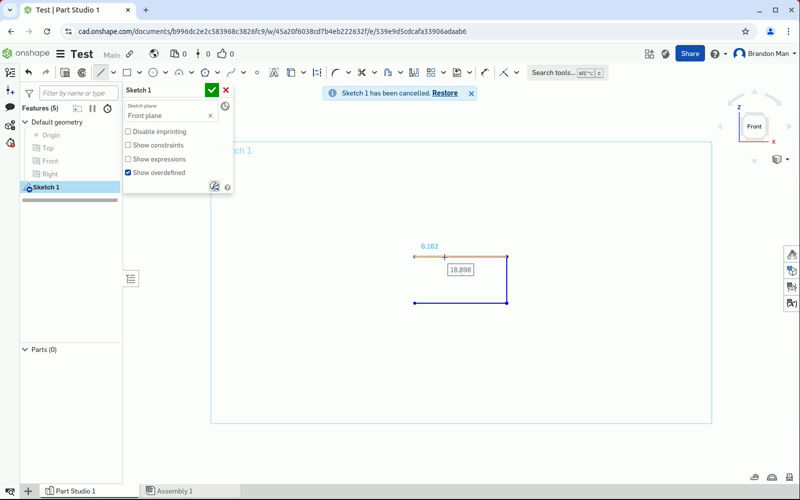
key_down(shift)
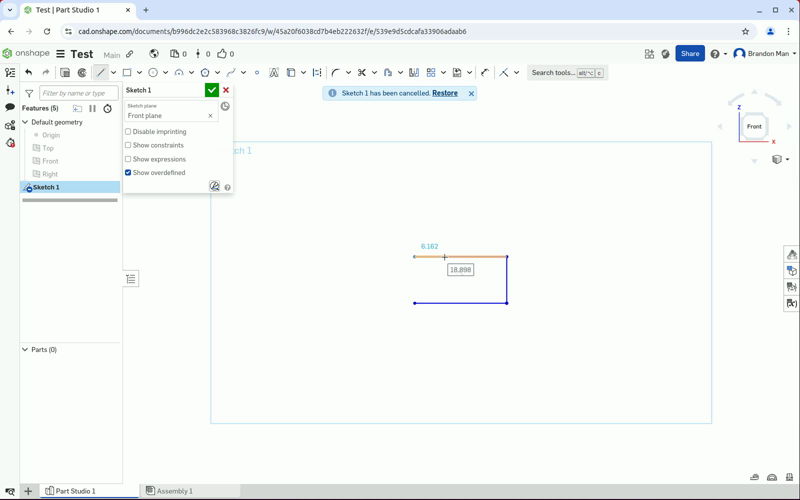
mouse_move(414, 303)
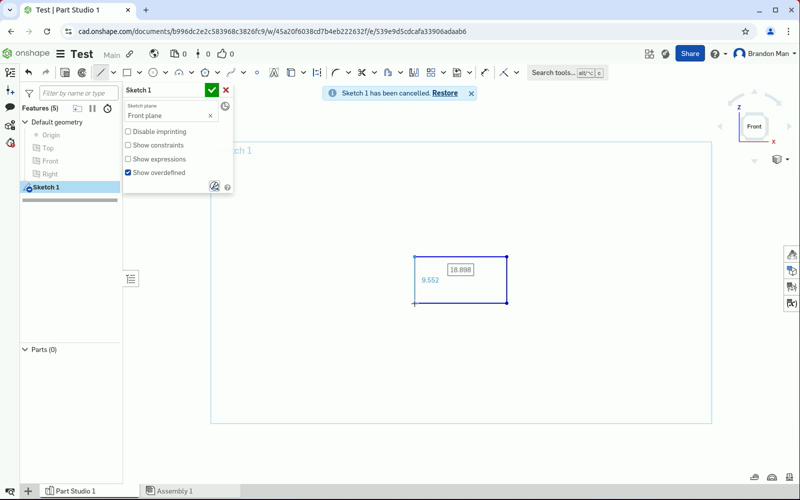
key_up(shift)
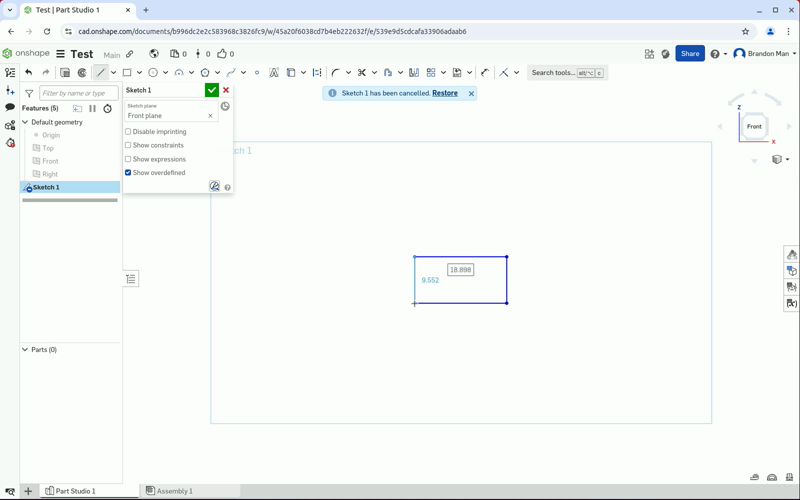
click(414, 303)
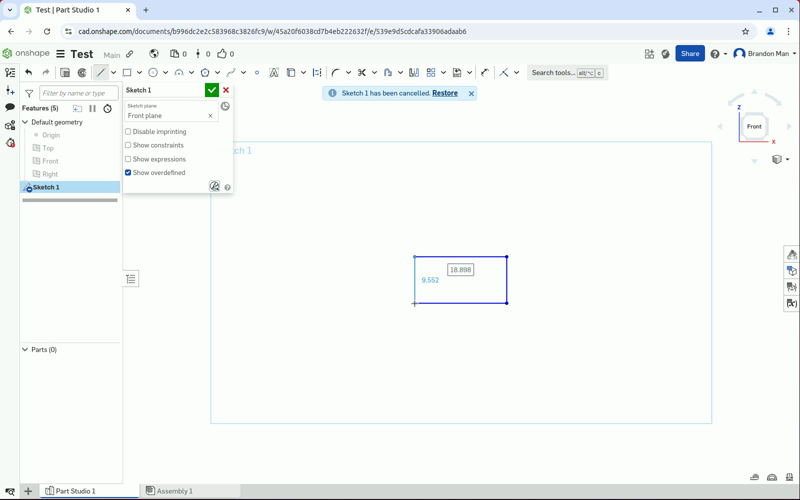
key(esc)
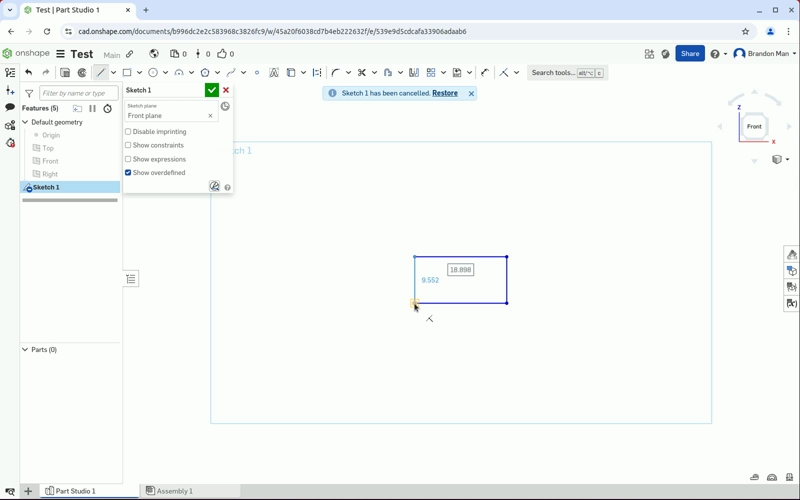
mouse_move(474, 287)
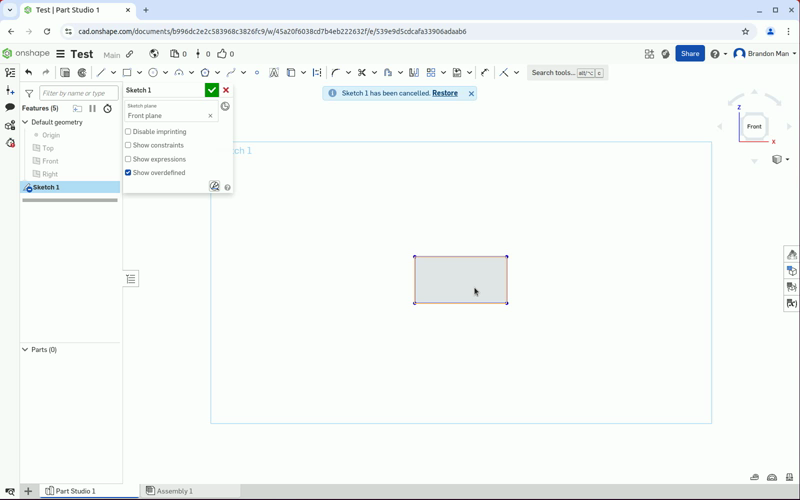
click(474, 287)
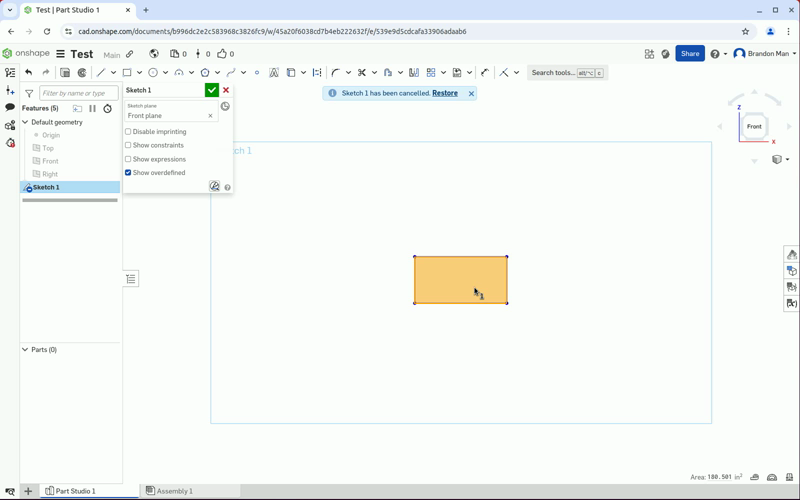
mouse_move(73, 352)
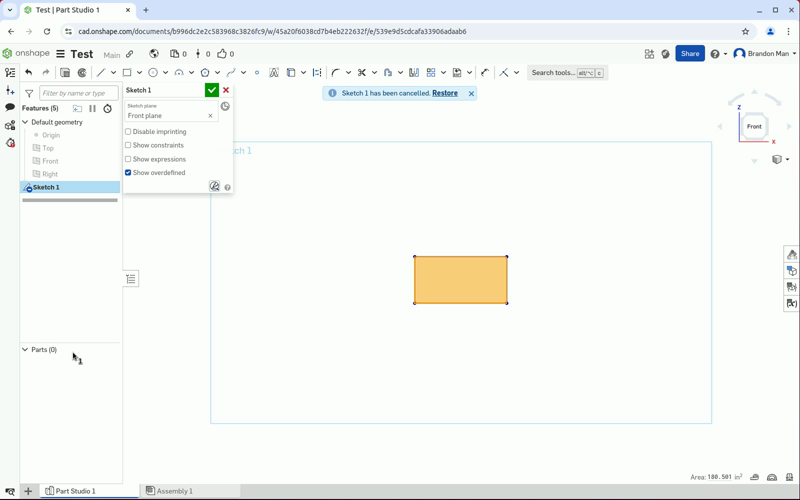
key(shift+y)
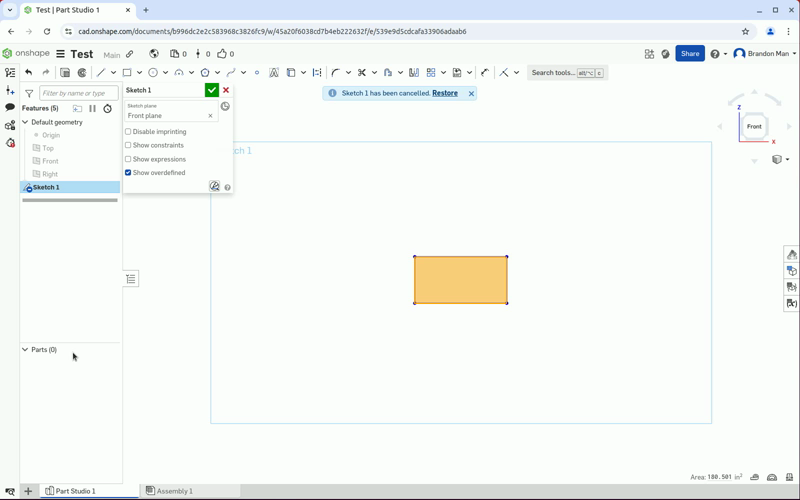
key(shift+e)
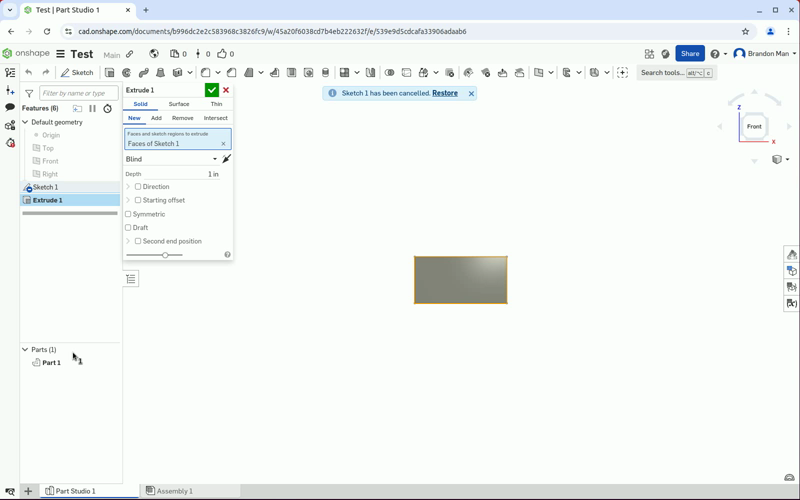
mouse_move(143, 106)
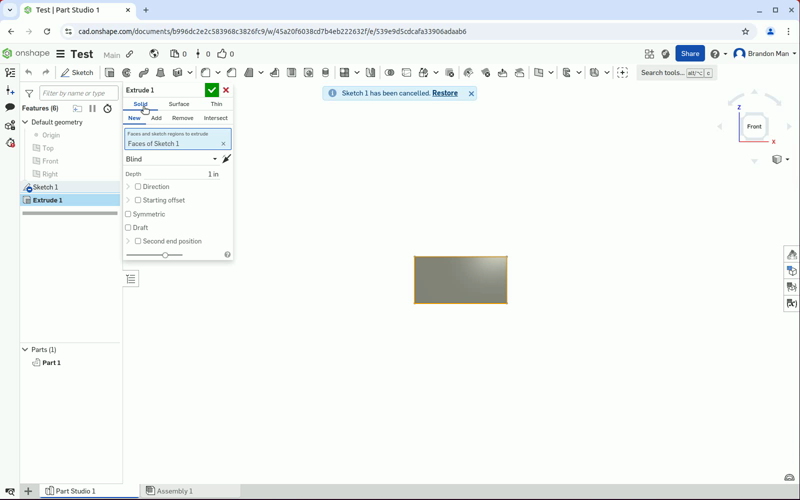
click(143, 106)
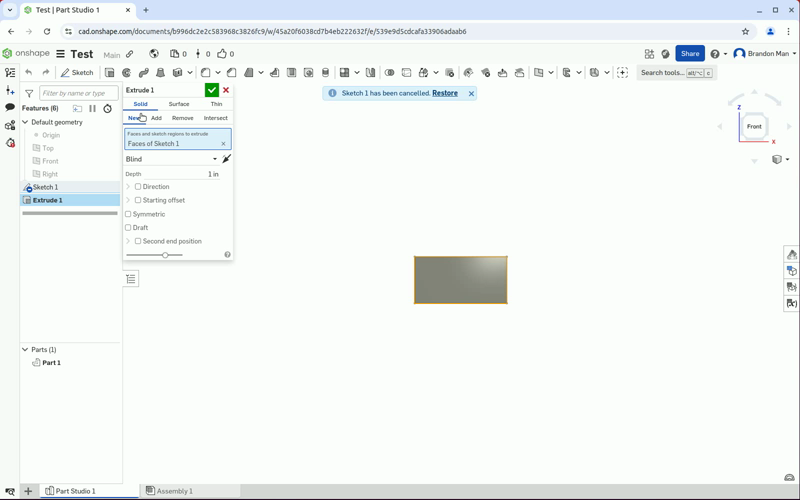
mouse_move(137, 120)
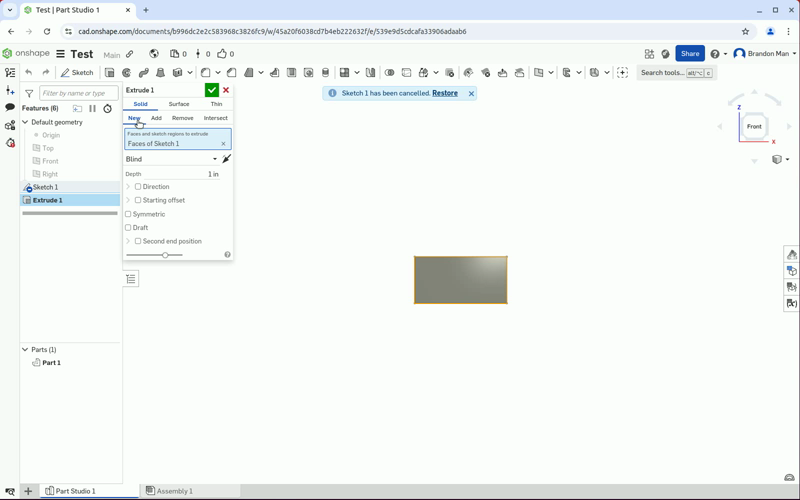
click(137, 120)
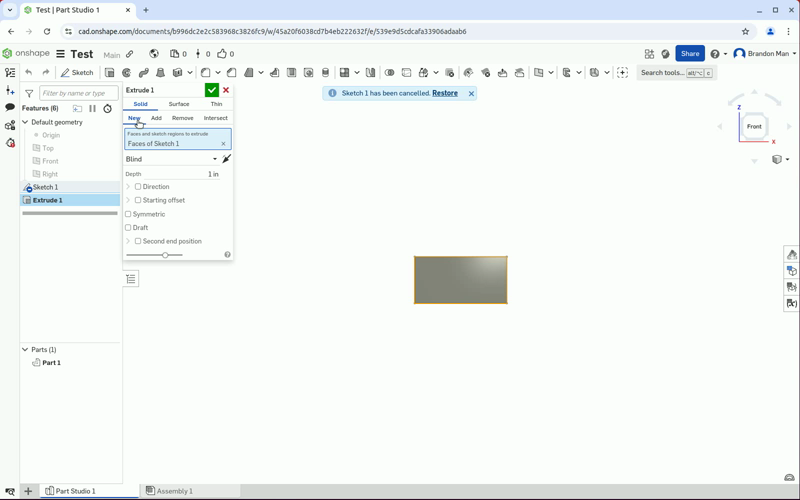
key(tab, 4)
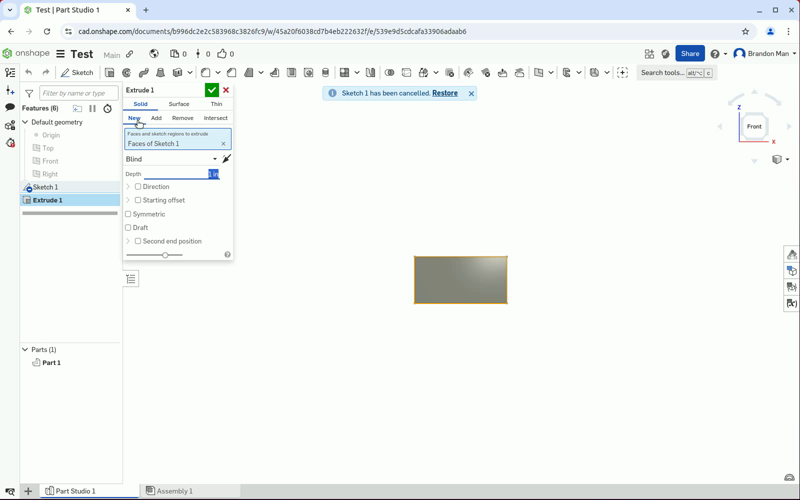
text(18.535)
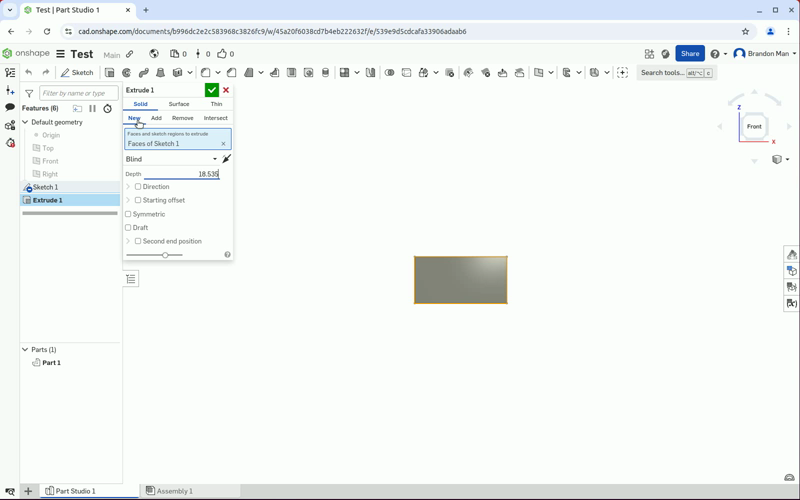
key(enter)
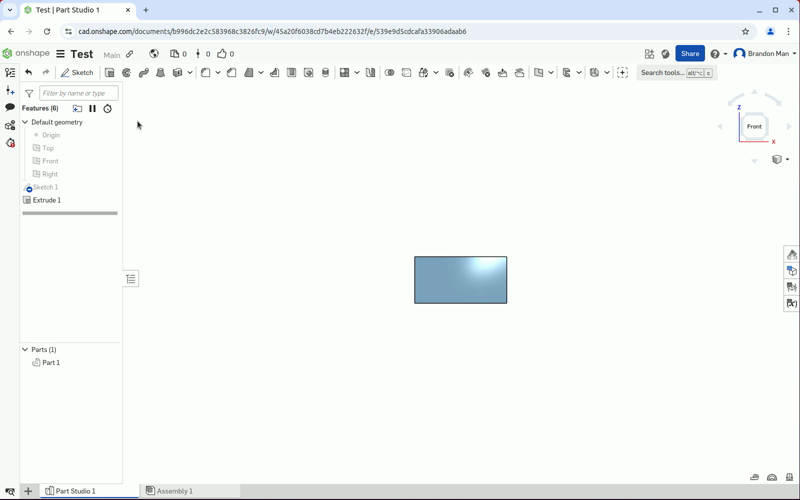
key(shift+h)
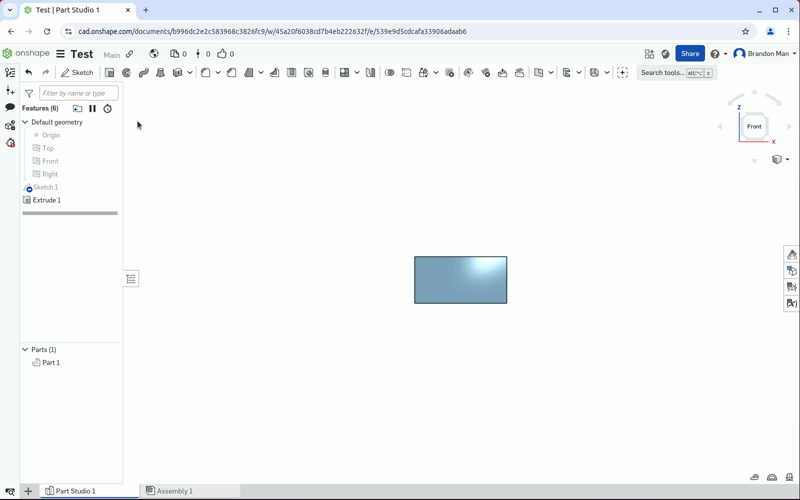
key(shift+h)
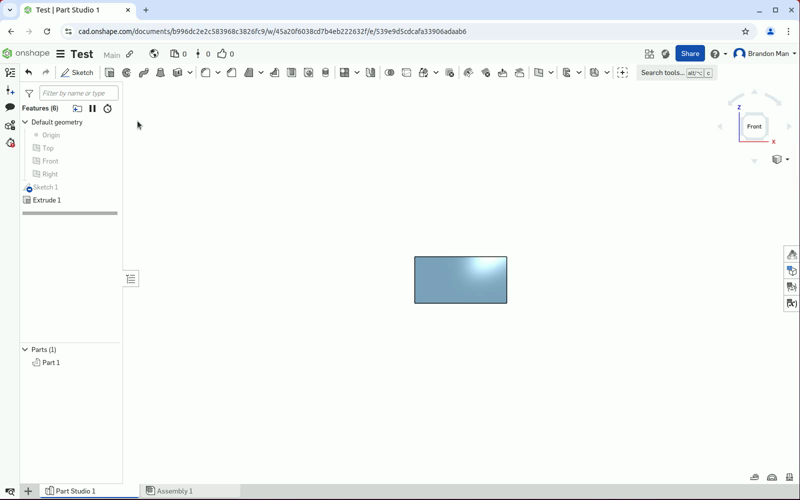
mouse_move(73, 189)
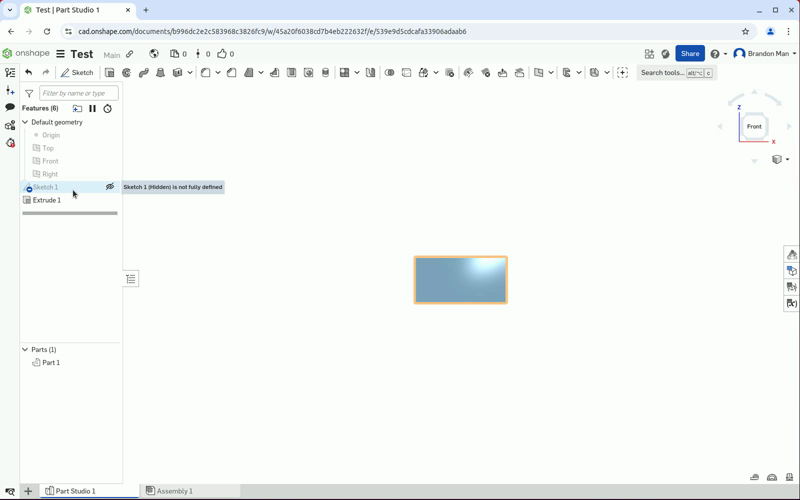
click(73, 189)
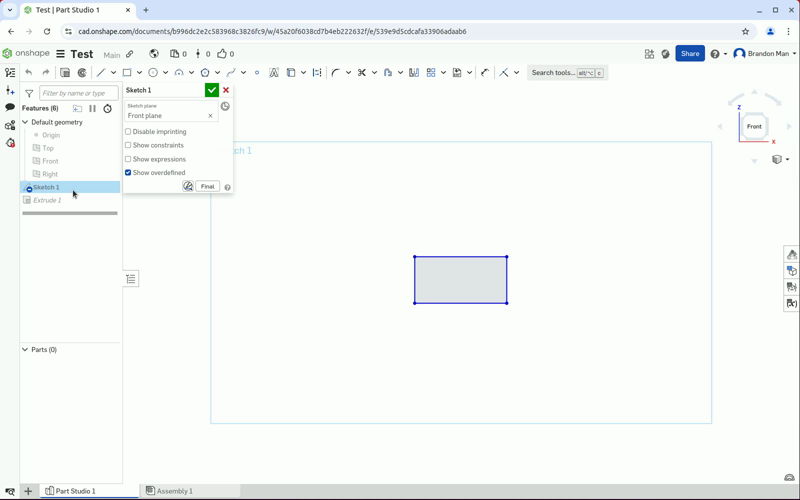
mouse_move(229, 92)
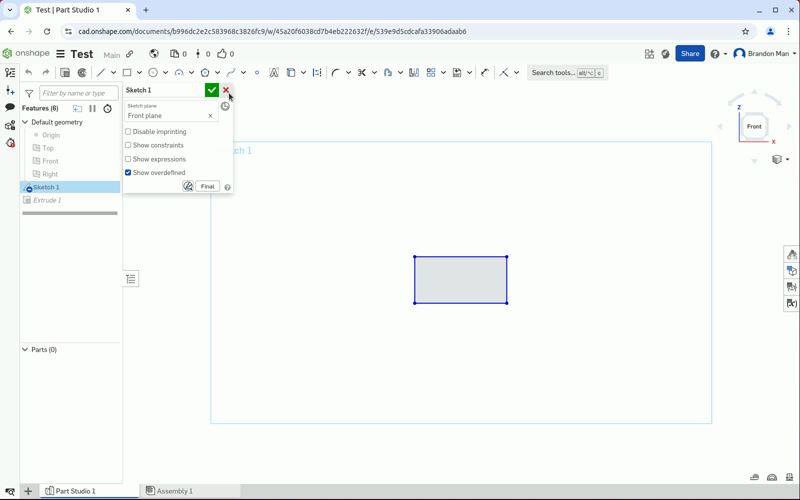
click(229, 92)
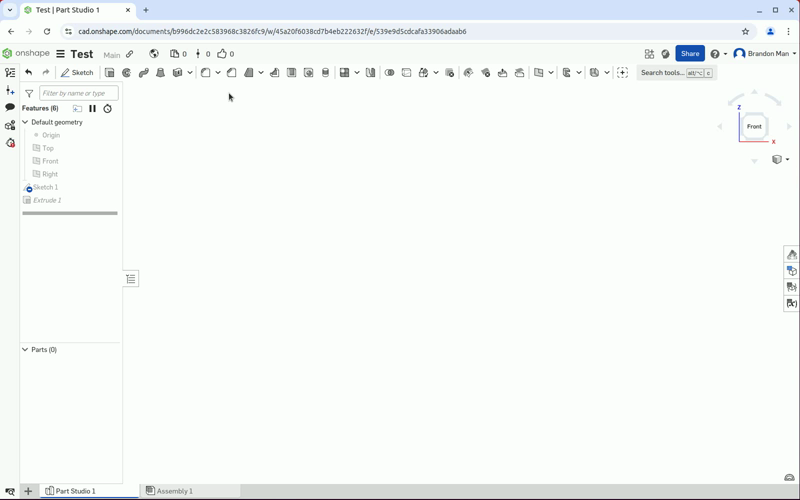
mouse_move(73, 352)
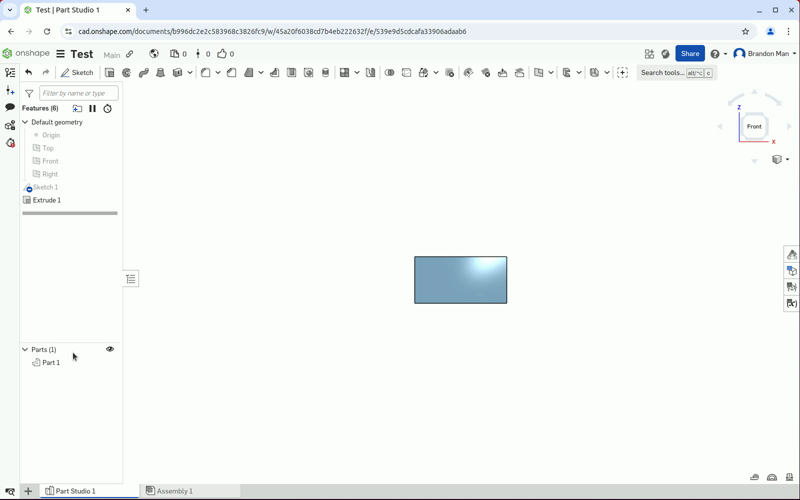
key(y)
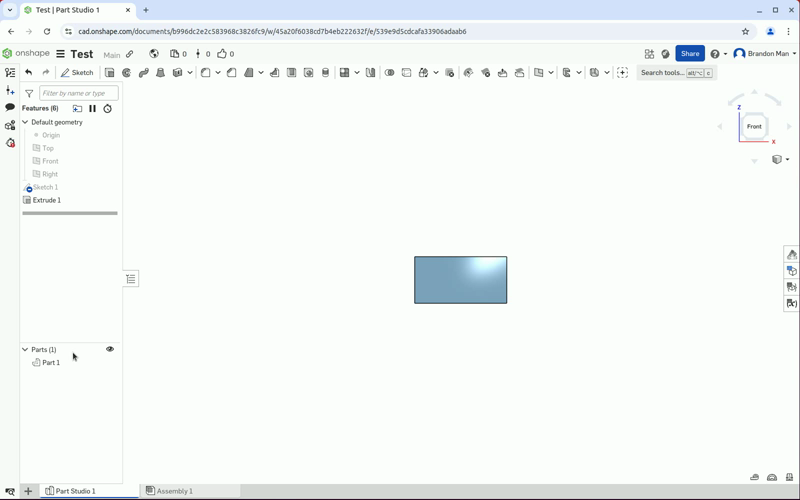
key(shift+p)
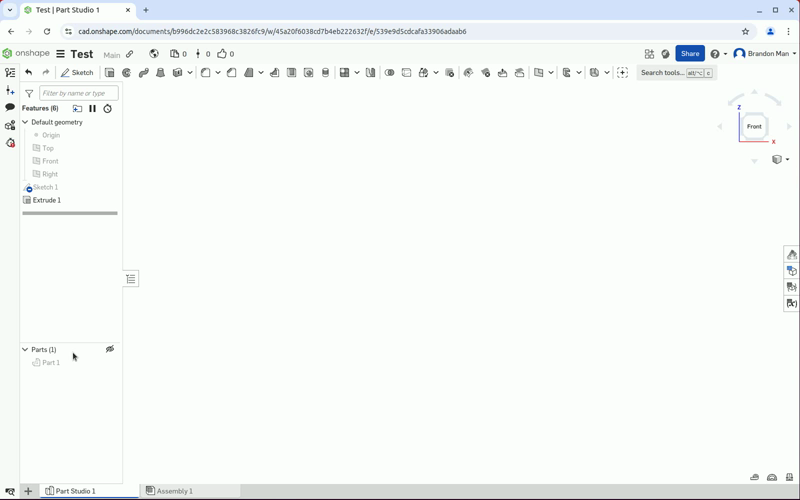
key(space)
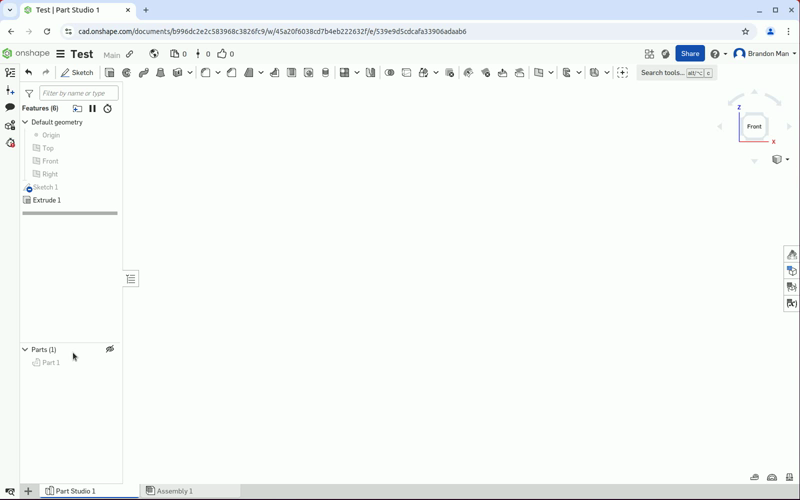
key_down(shift)
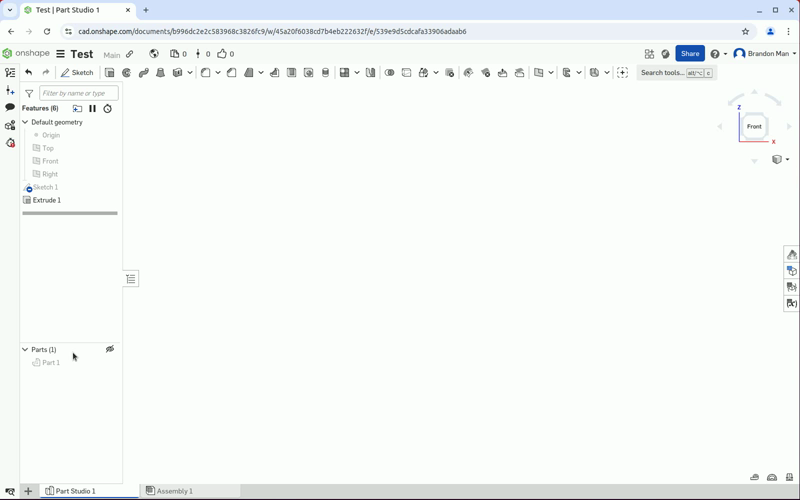
key(left)
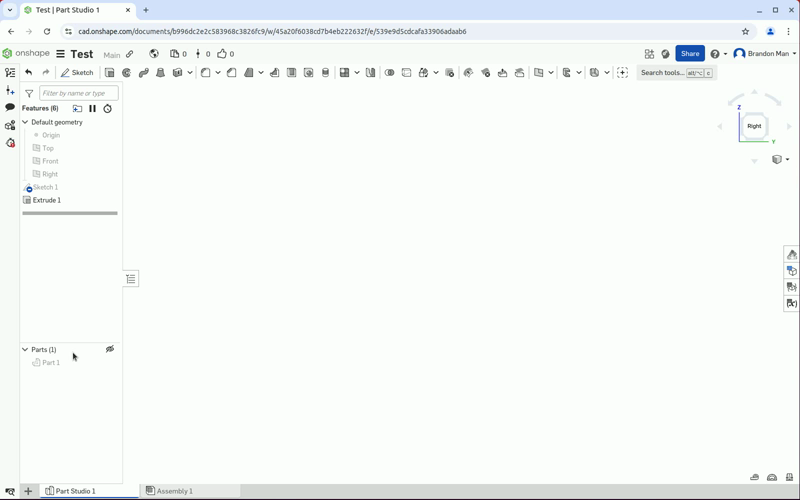
key_up(shift)
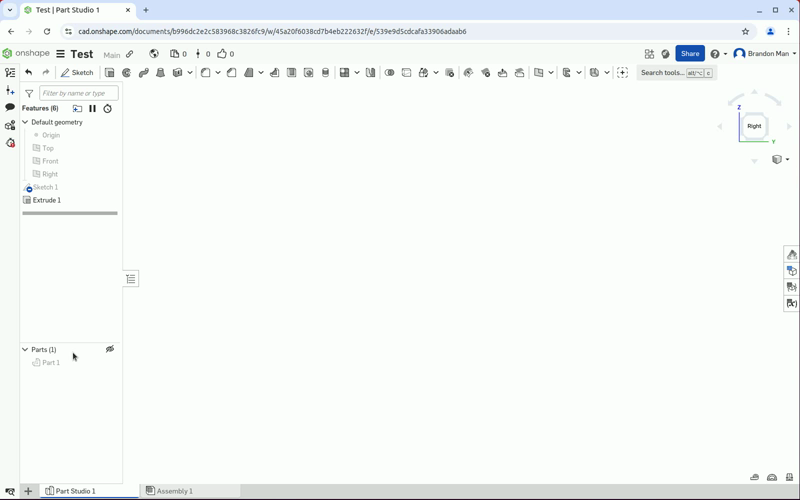
mouse_move(73, 352)
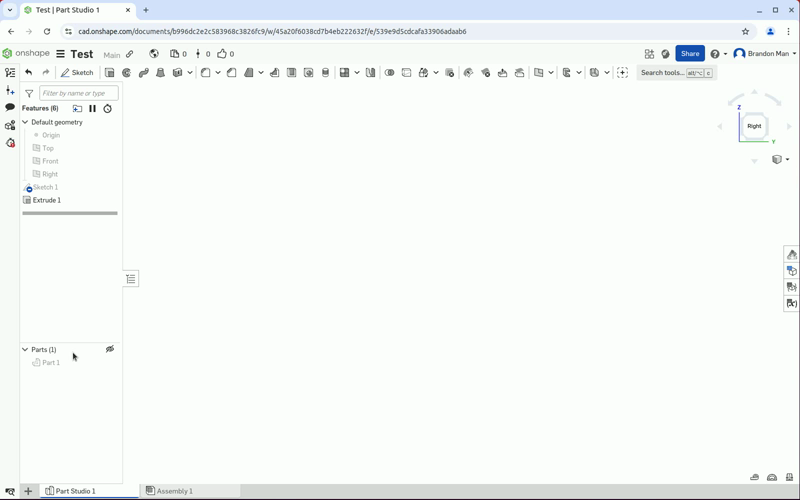
key(shift+y)
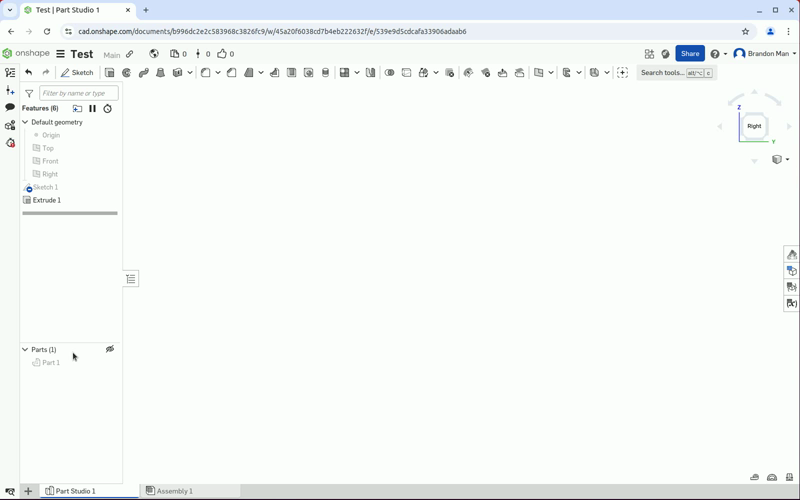
key(shift+s)
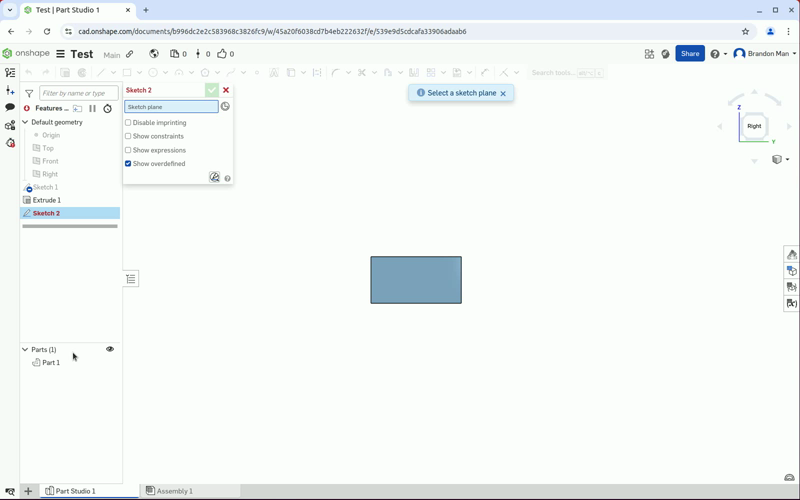
mouse_move(73, 176)
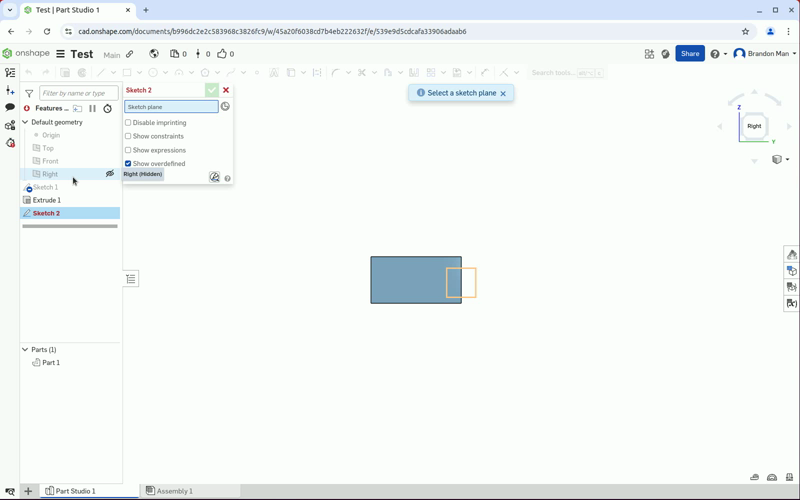
click(73, 176)
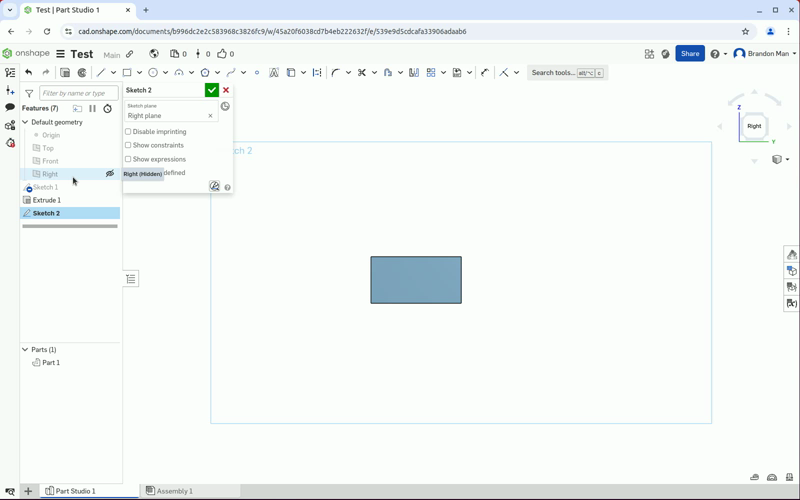
mouse_move(73, 352)
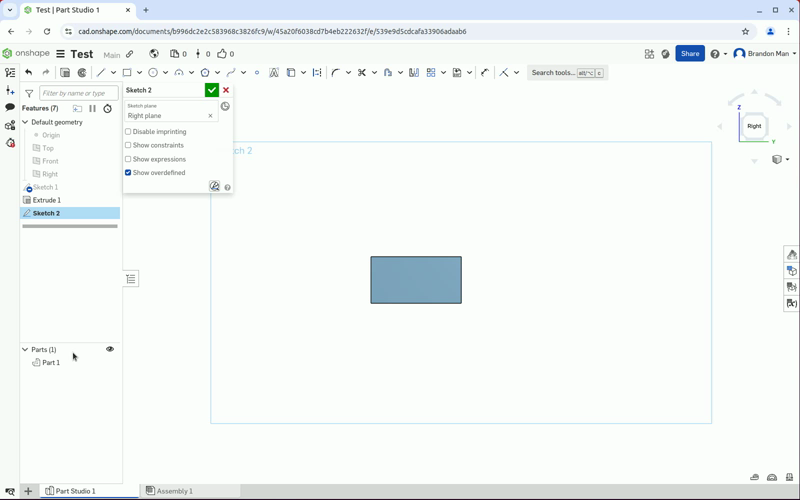
key(y)
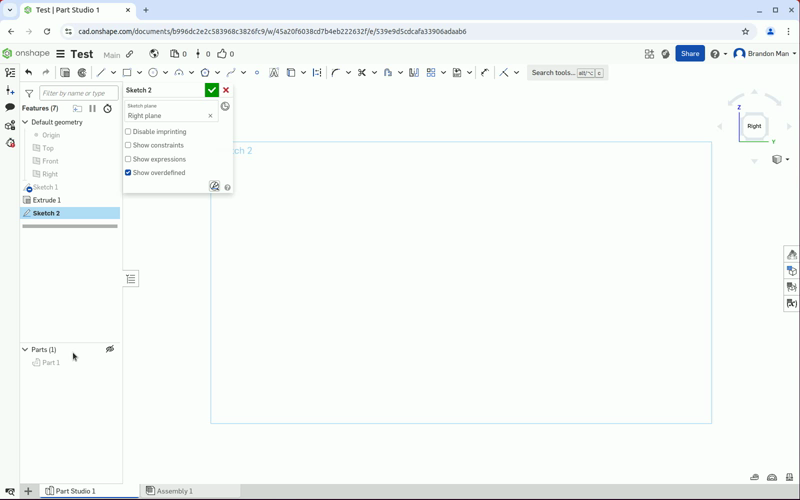
key(c)
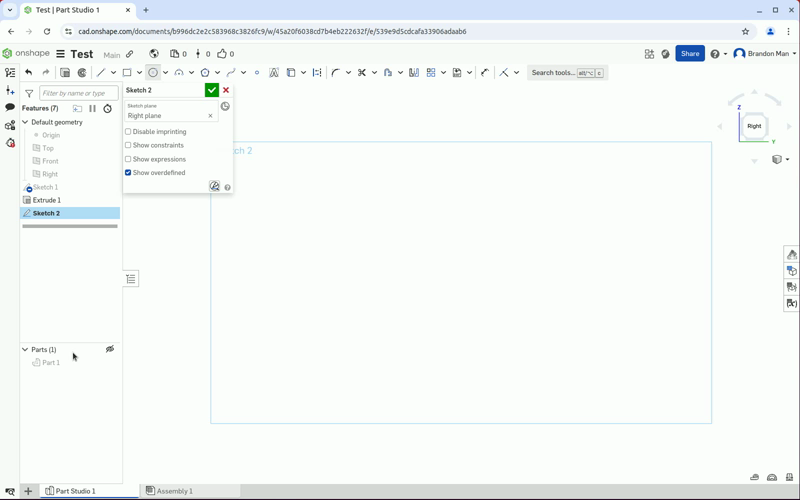
key_down(shift)
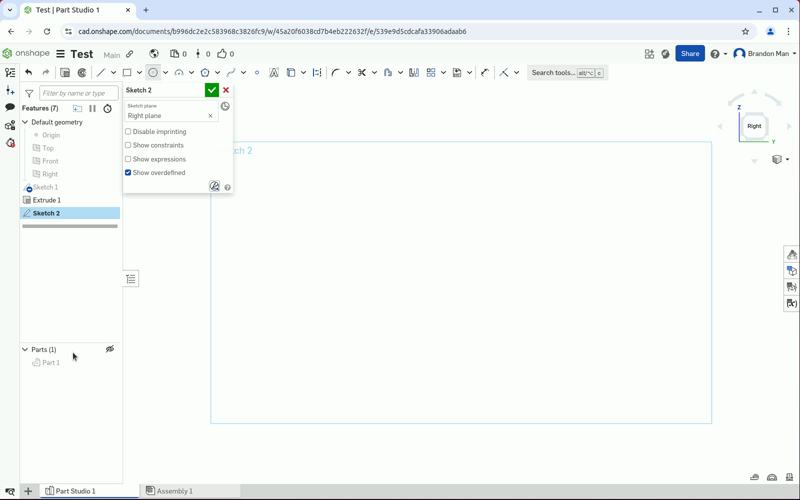
mouse_move(424, 245)
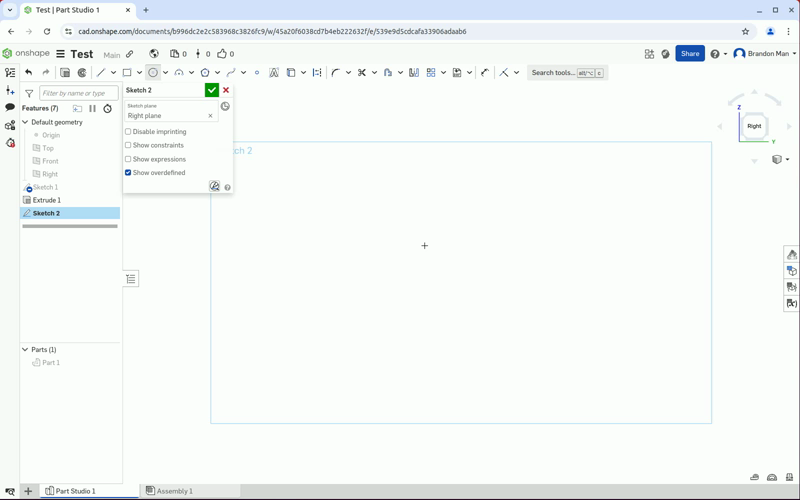
click(424, 245)
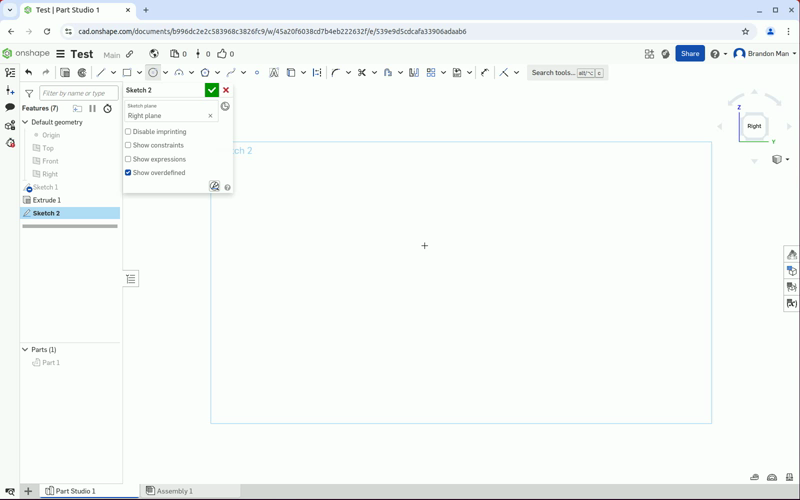
key_up(shift)
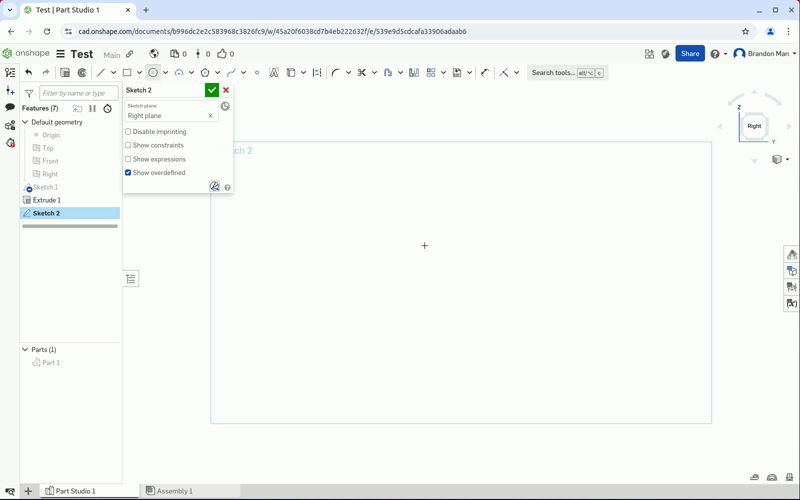
mouse_move(447, 245)
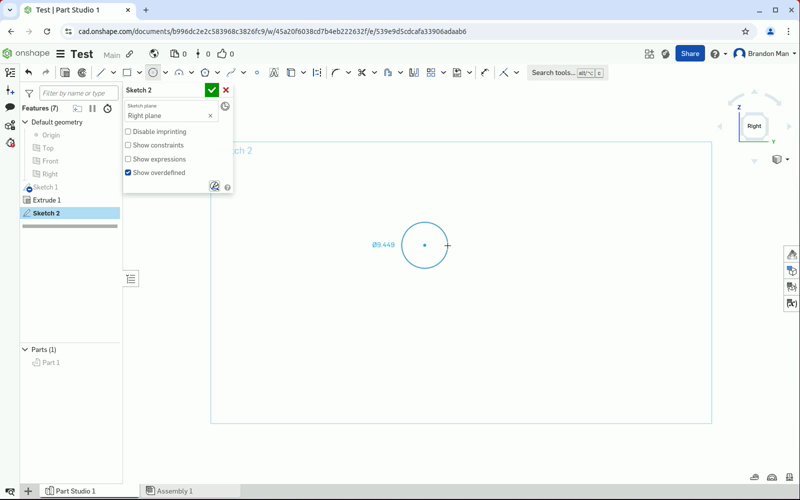
click(447, 245)
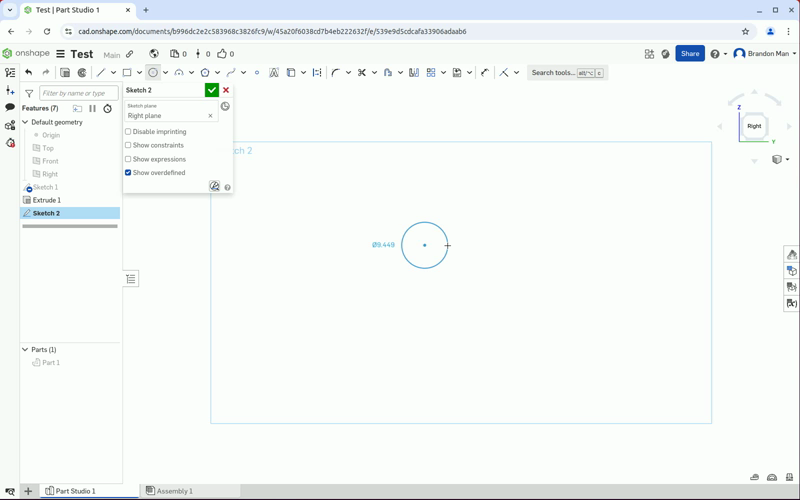
key(esc)
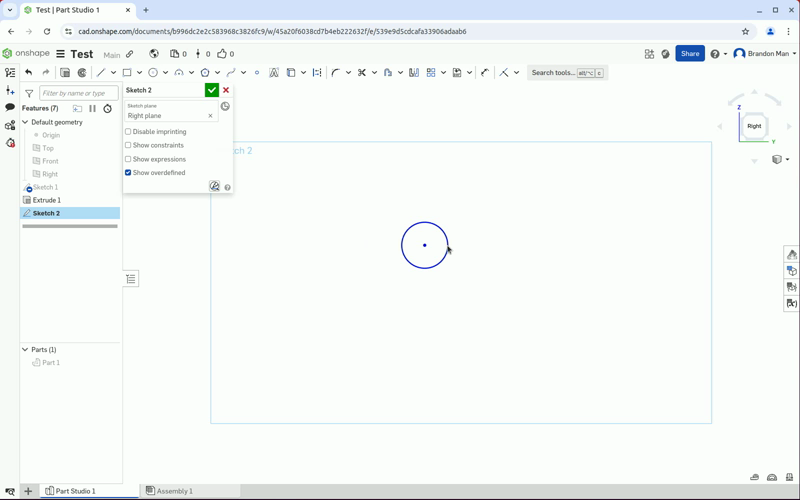
mouse_move(441, 258)
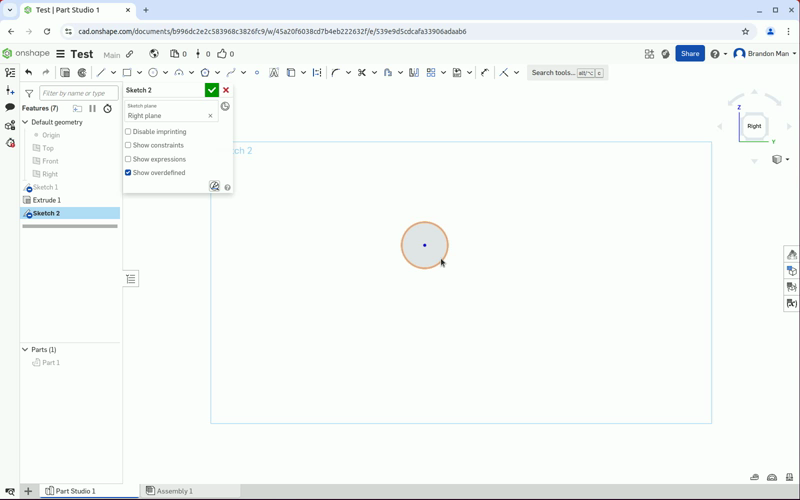
scroll(6)
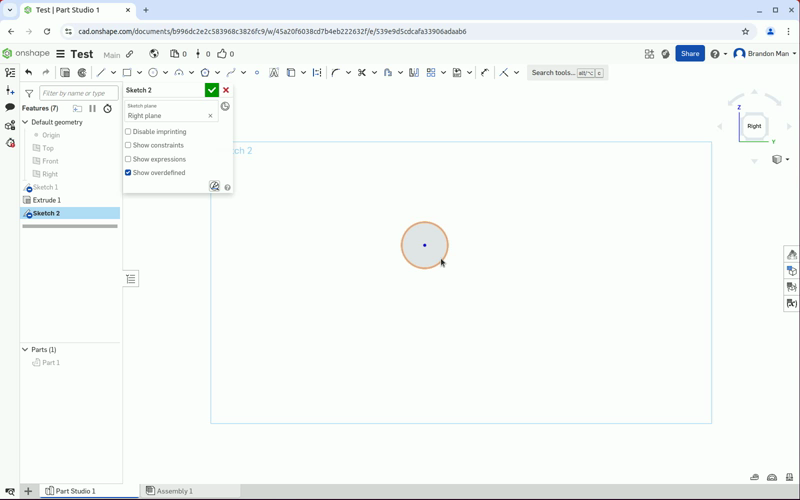
scroll(6)
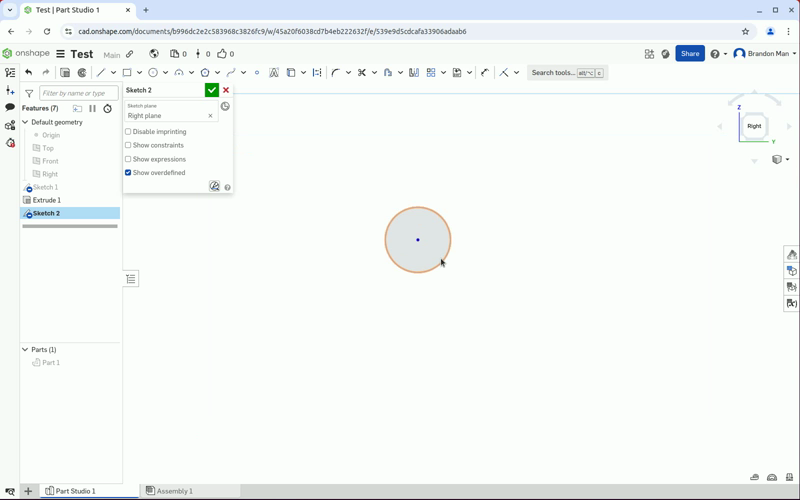
scroll(6)
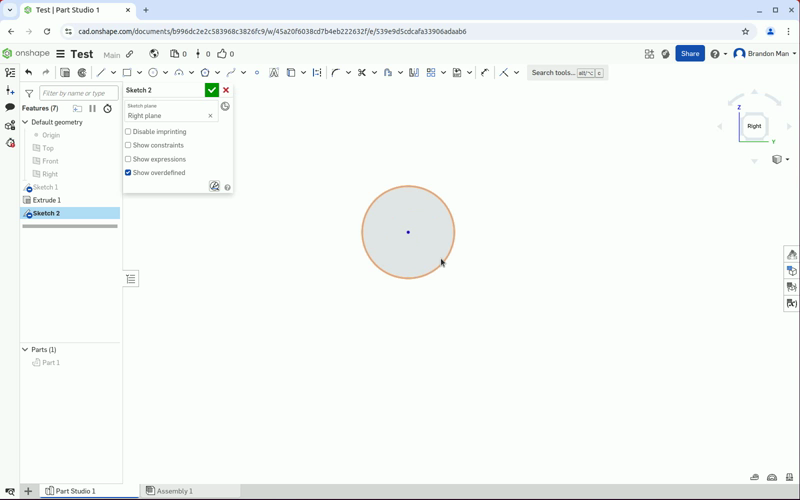
scroll(6)
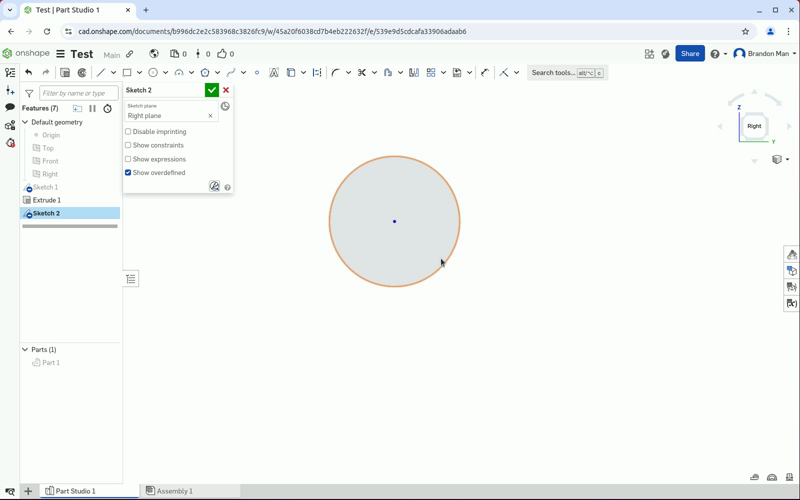
scroll(6)
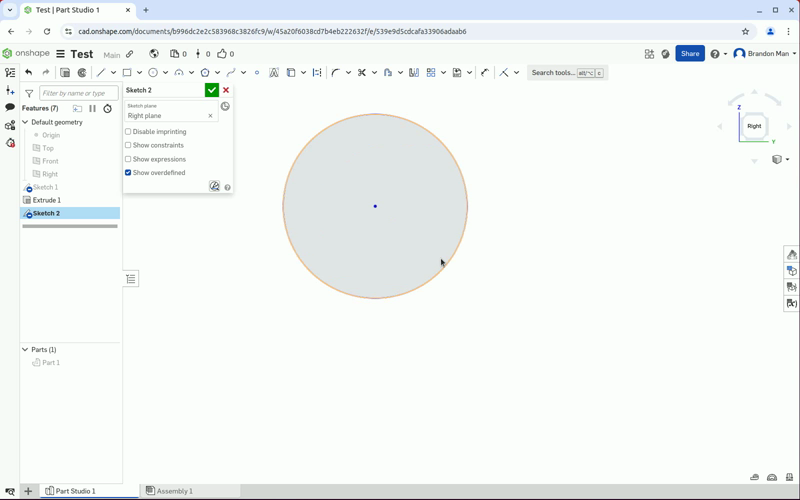
scroll(6)
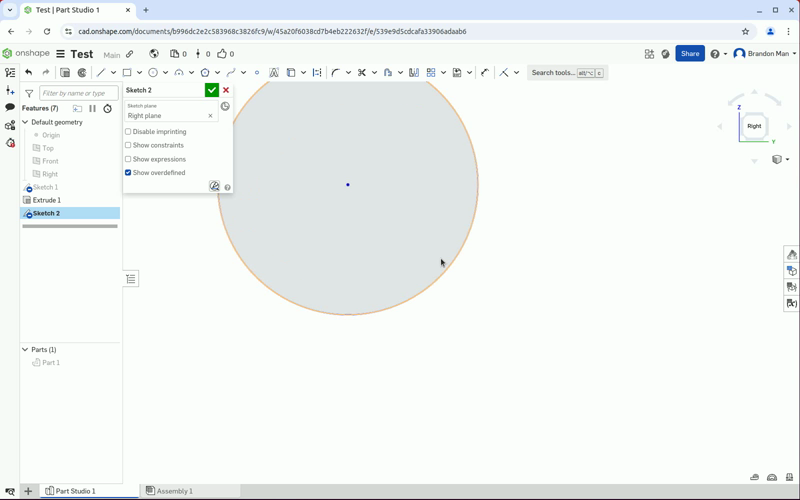
scroll(6)
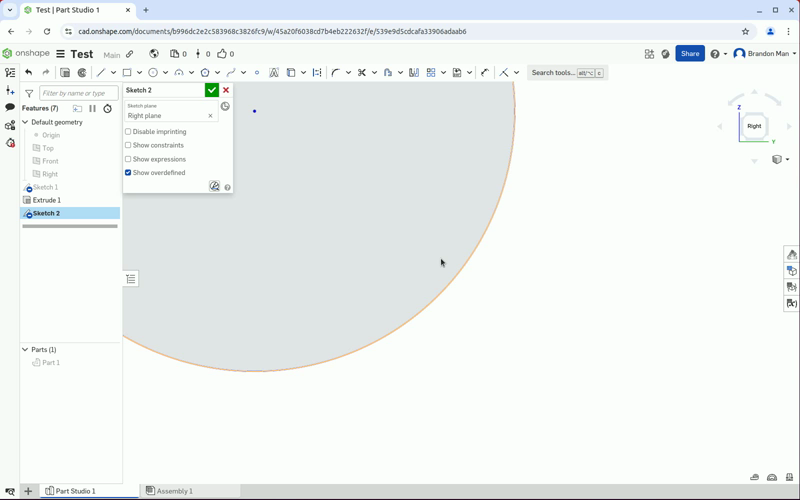
click(441, 258)
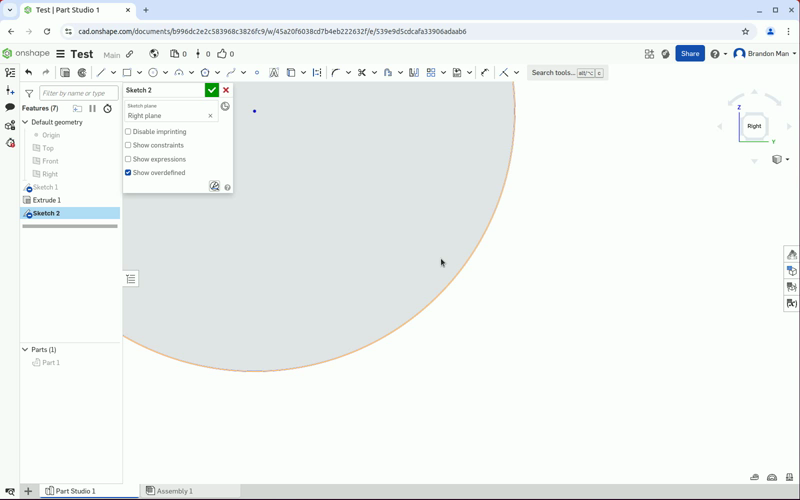
scroll(-6)
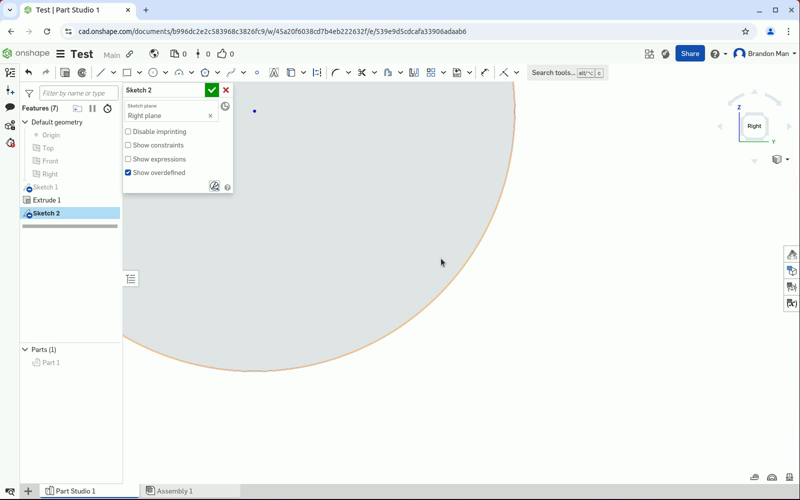
scroll(-6)
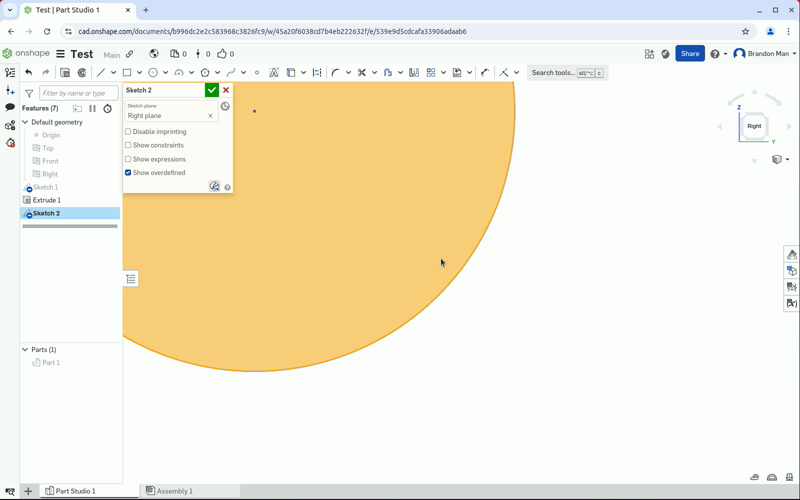
scroll(-6)
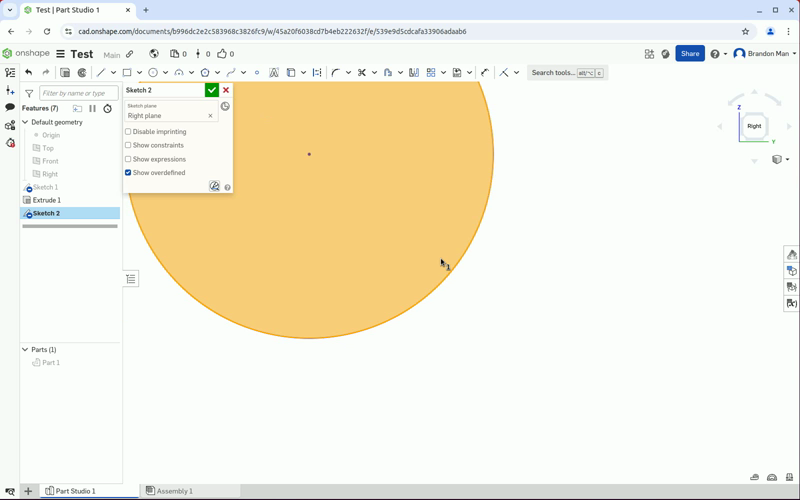
scroll(-6)
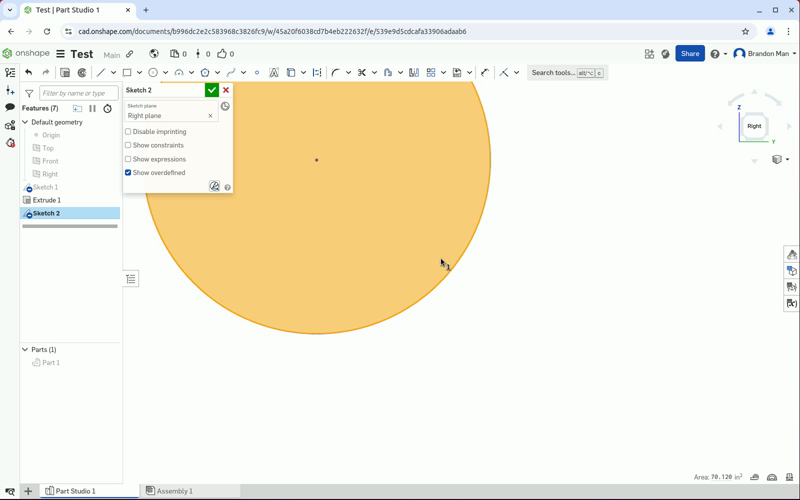
scroll(-6)
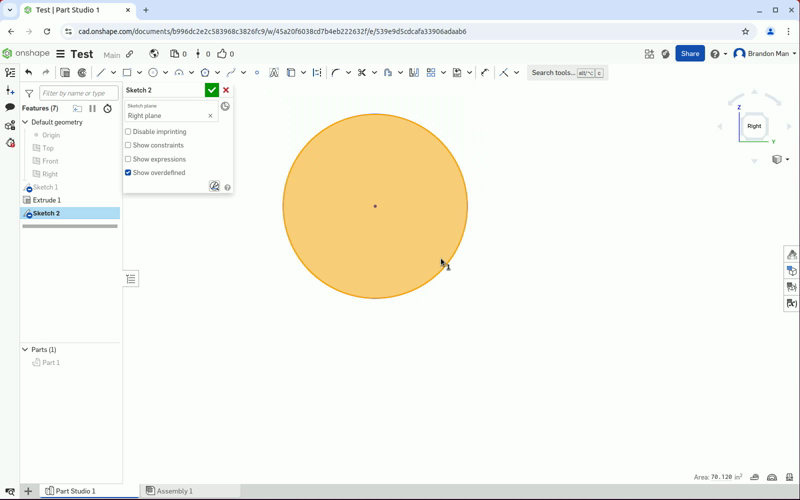
scroll(-6)
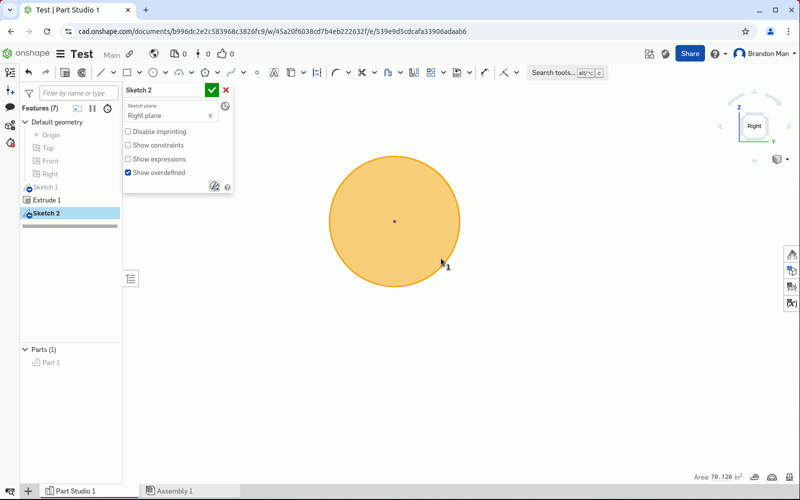
scroll(-6)
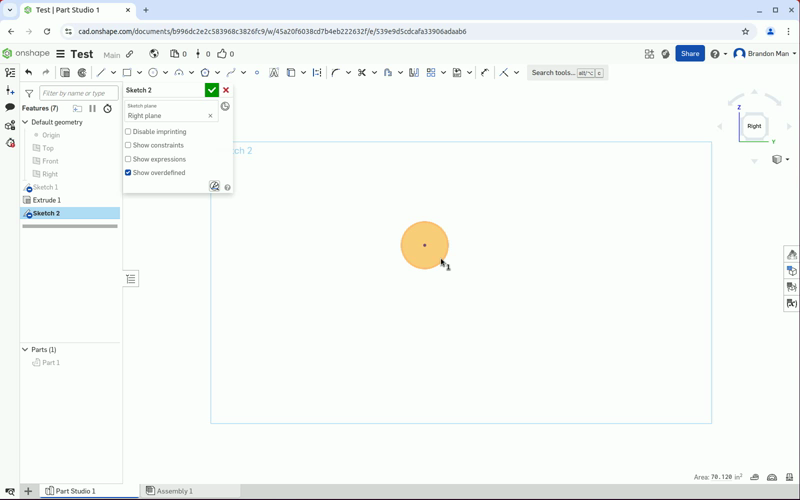
mouse_move(73, 352)
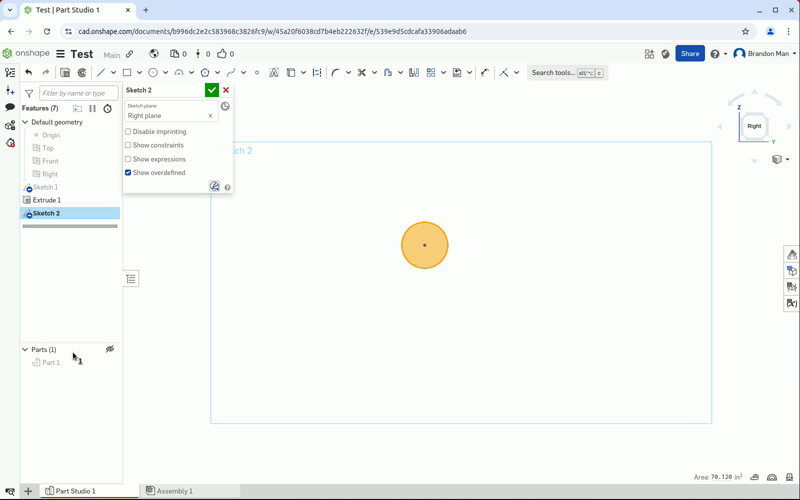
key(shift+y)
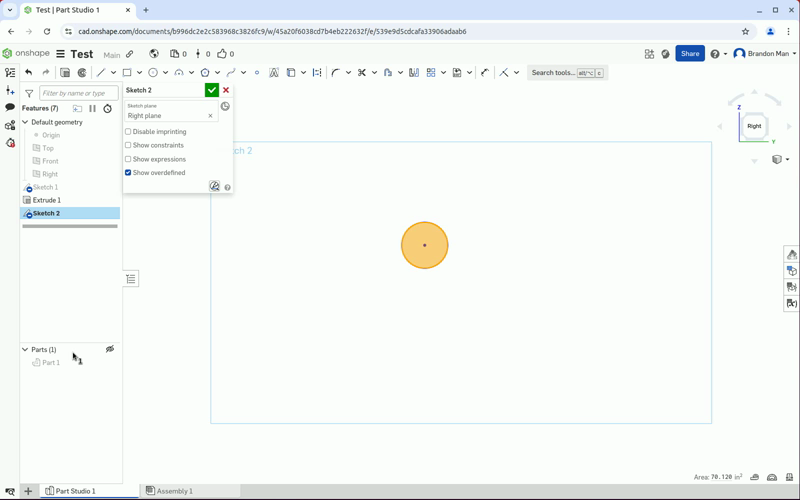
key(shift+e)
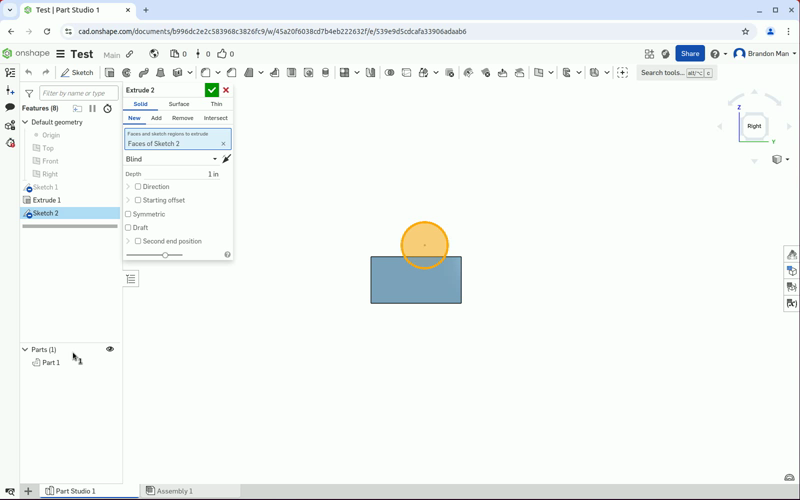
mouse_move(143, 106)
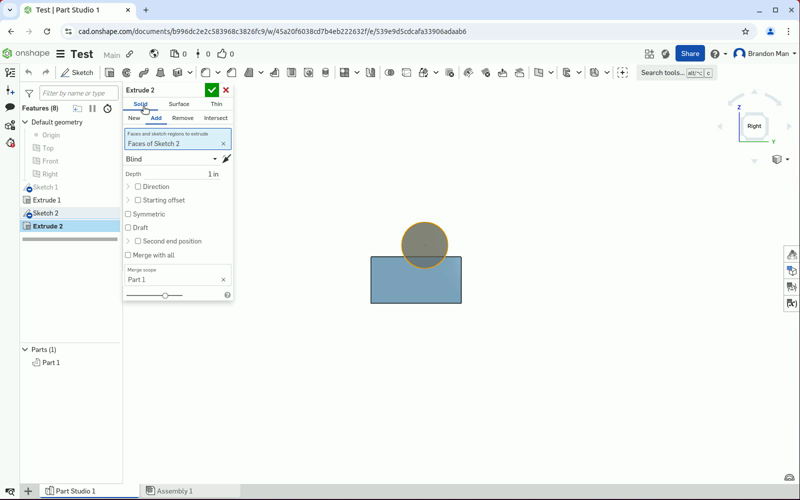
click(143, 106)
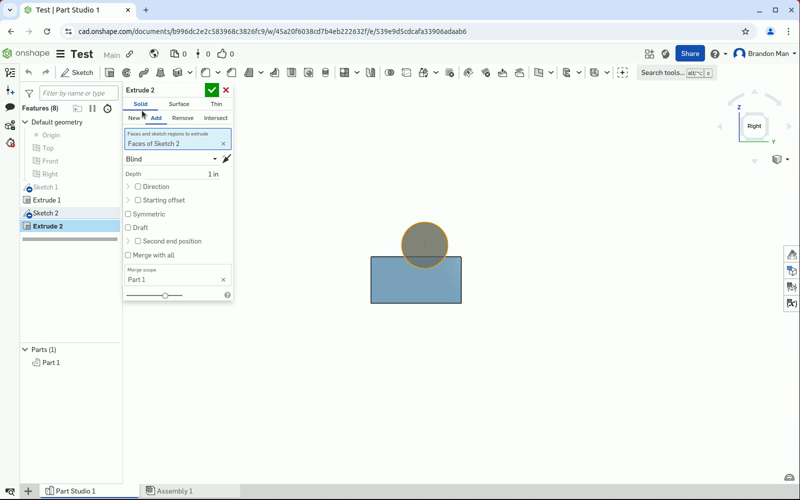
mouse_move(137, 120)
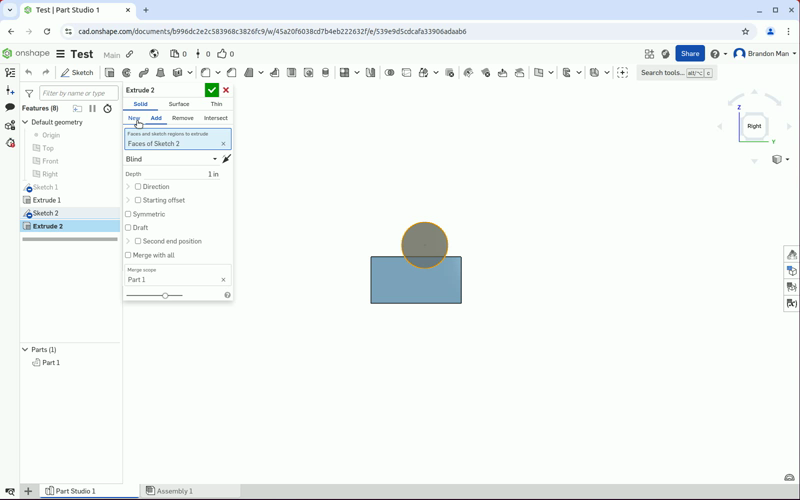
click(137, 120)
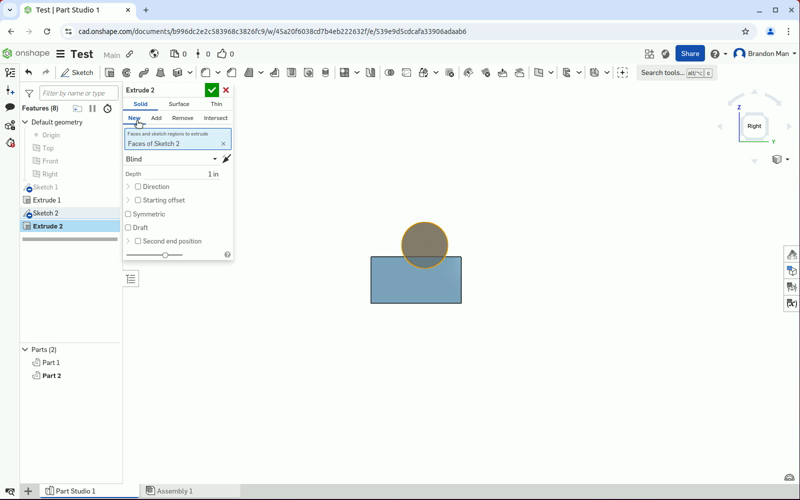
key(tab, 4)
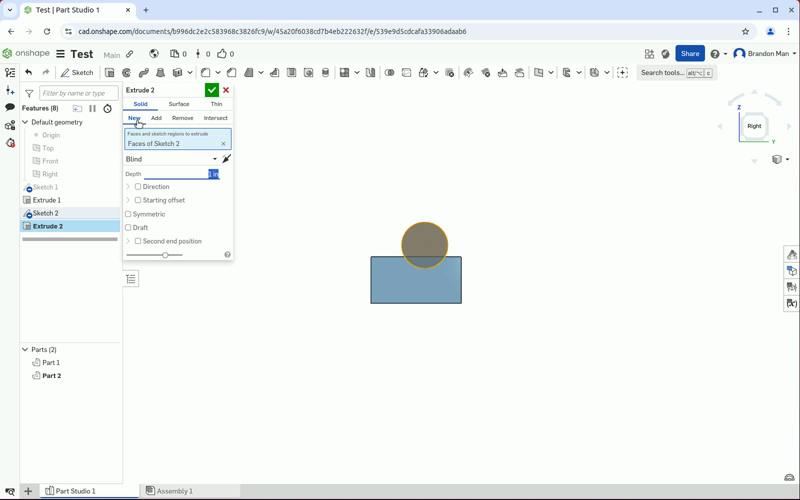
text(23.108)
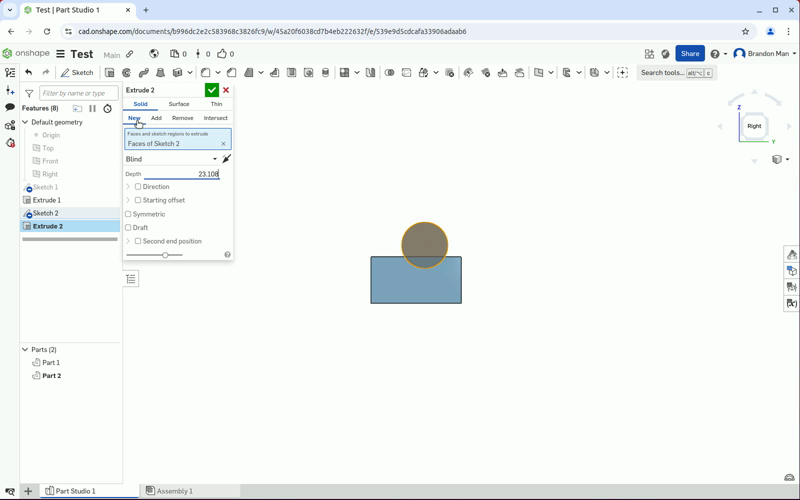
key(enter)
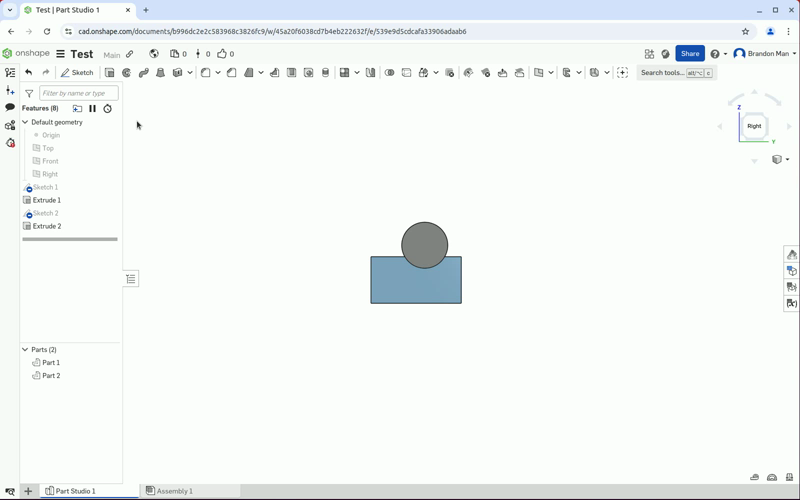
key(shift+h)
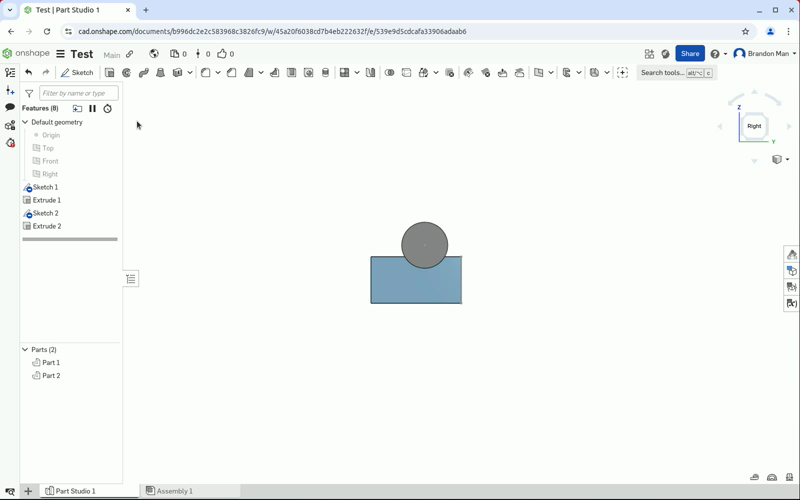
key(shift+h)
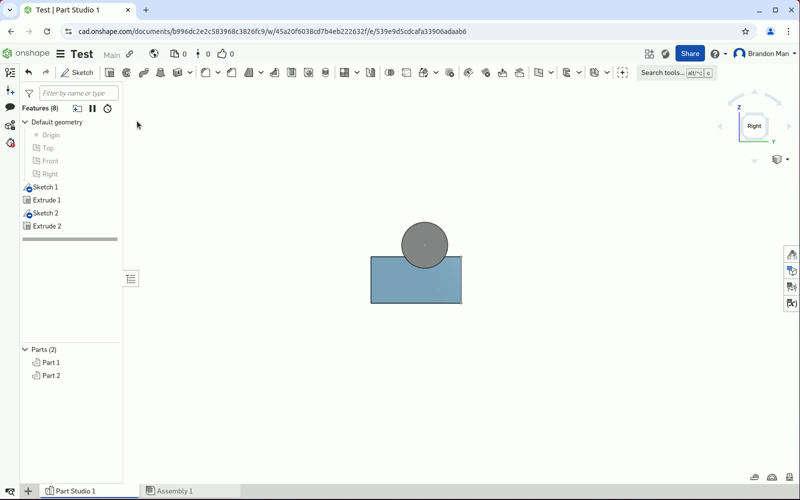
key(shift+7)
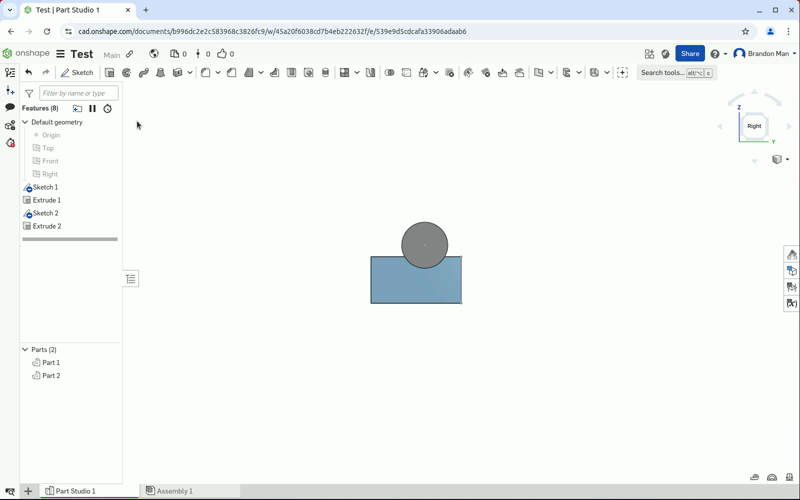
key(right, 2)
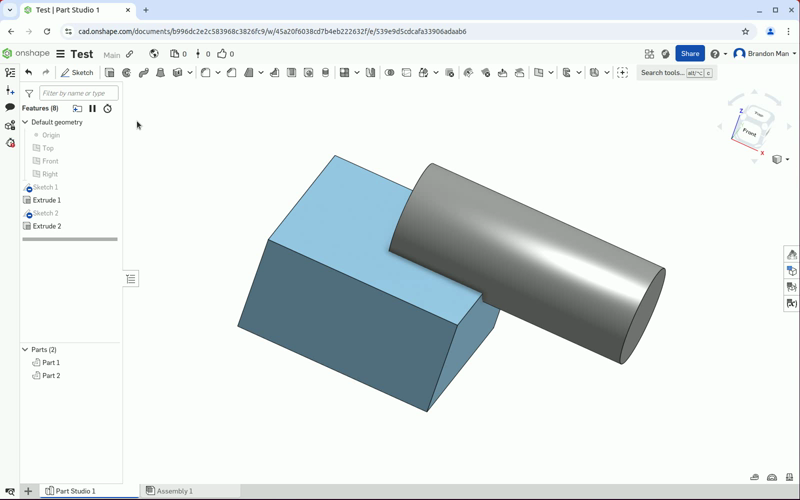
key(down, 2)
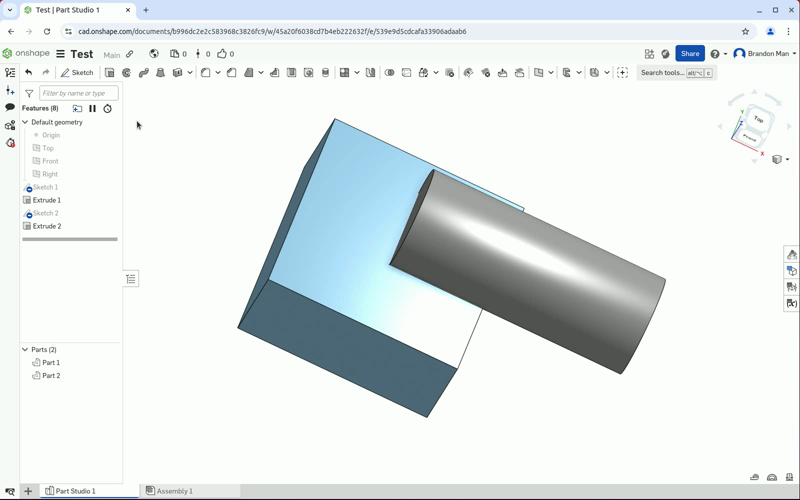
key(up, 2)
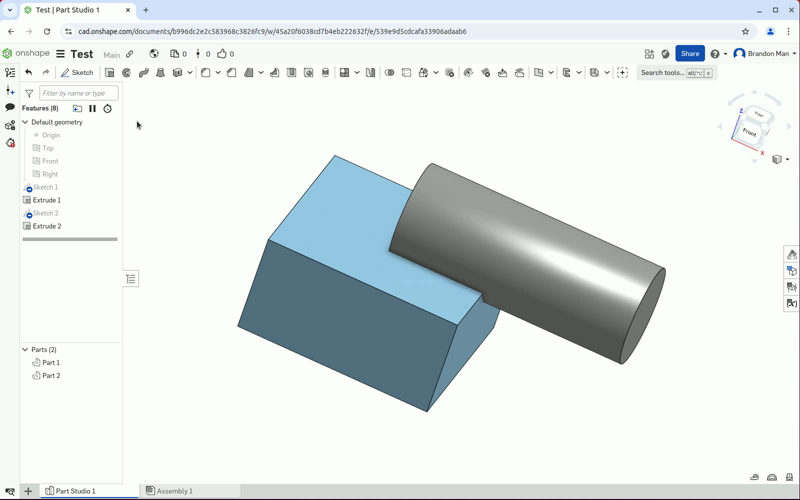
key(left, 2)
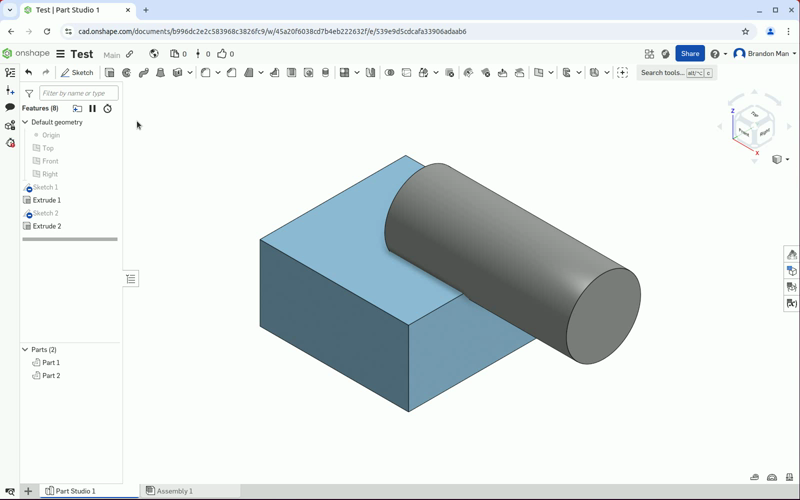
mouse_move(73, 189)
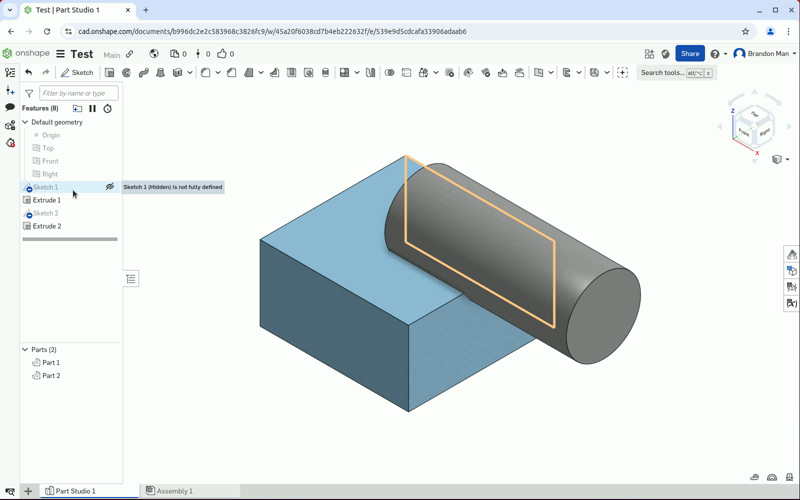
click(73, 189)